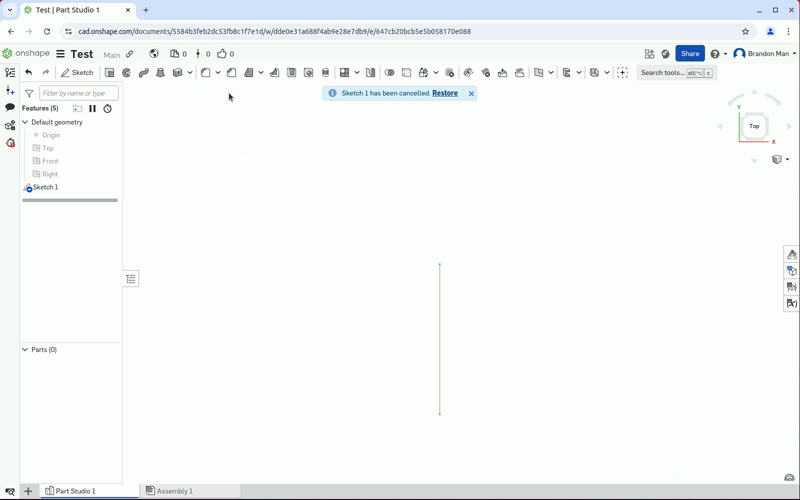
key(shift+h)
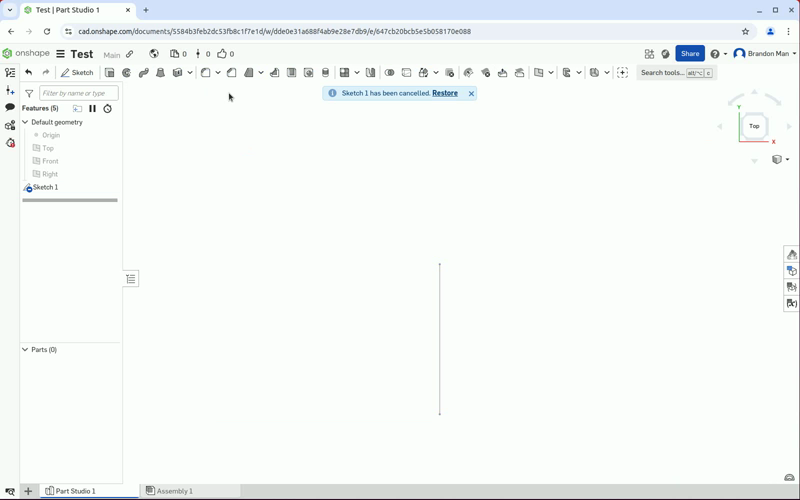
key(shift+s)
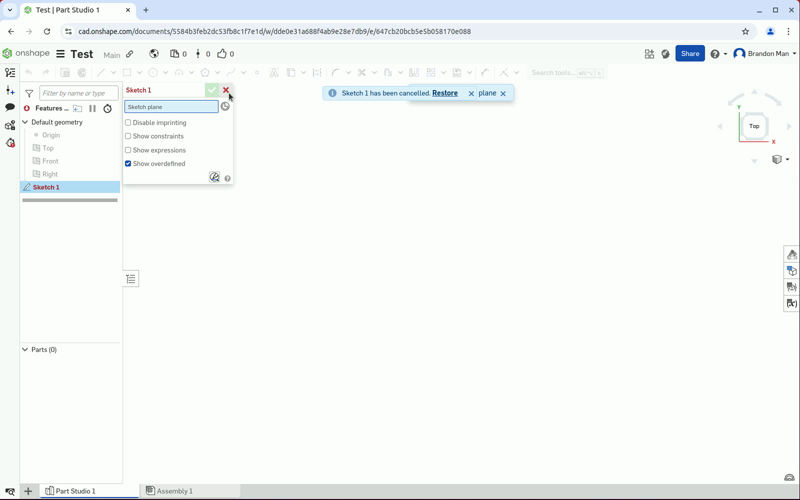
mouse_move(73, 150)
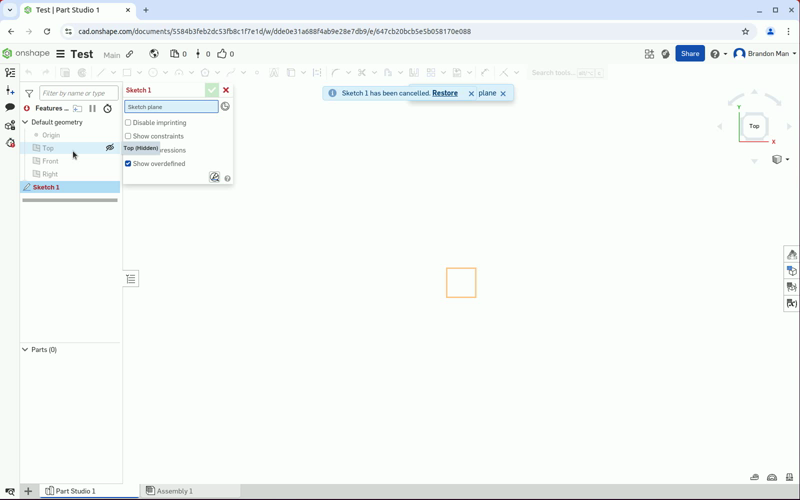
click(73, 150)
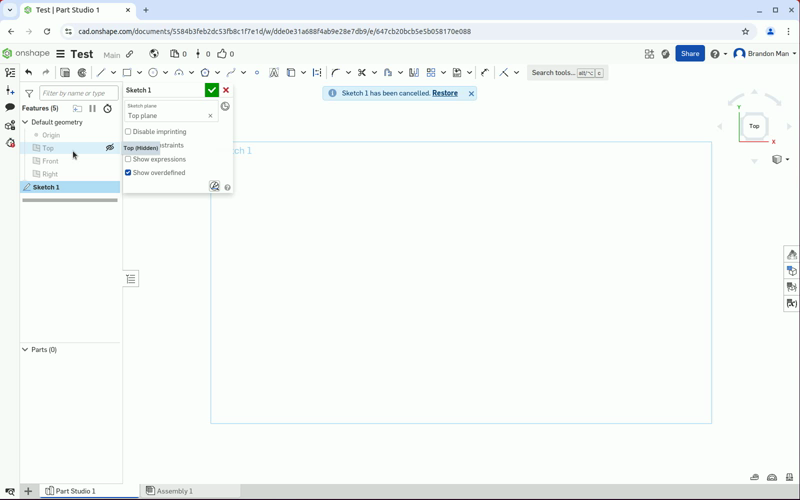
mouse_move(73, 352)
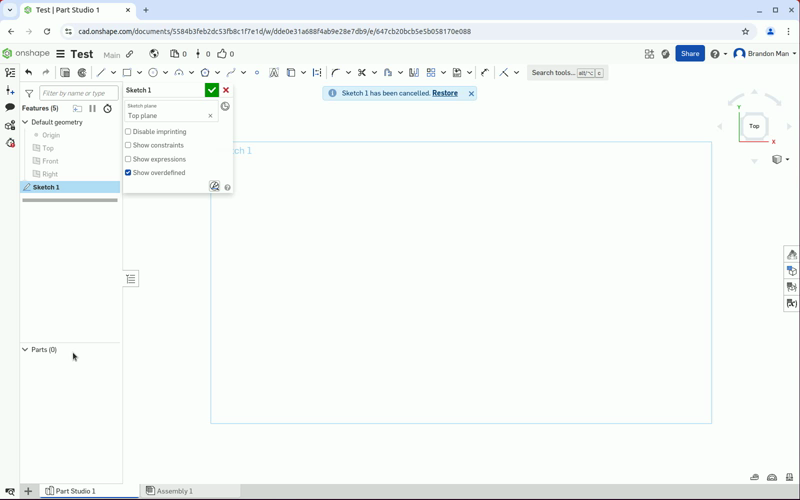
key(y)
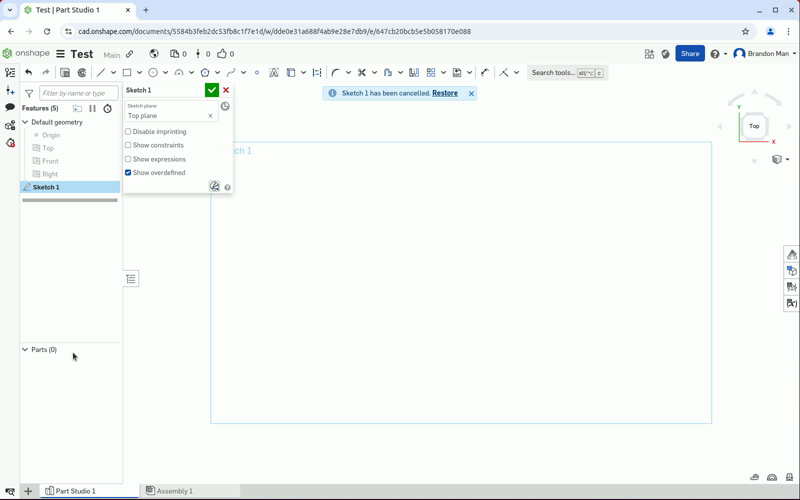
key(l)
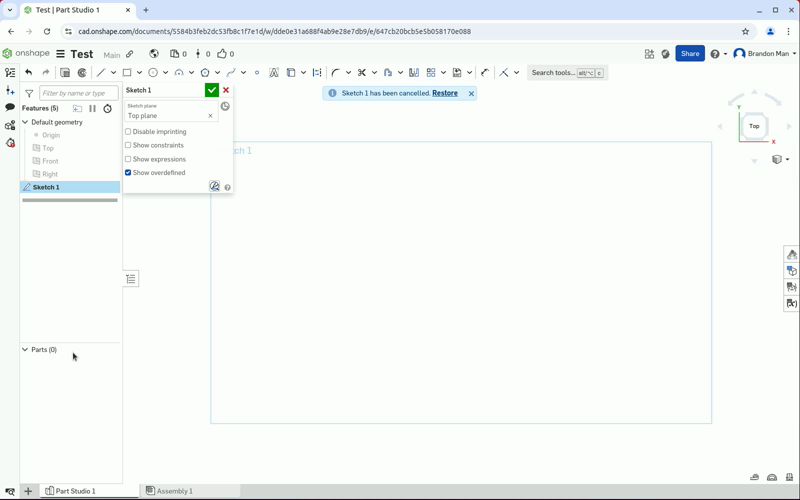
key_down(shift)
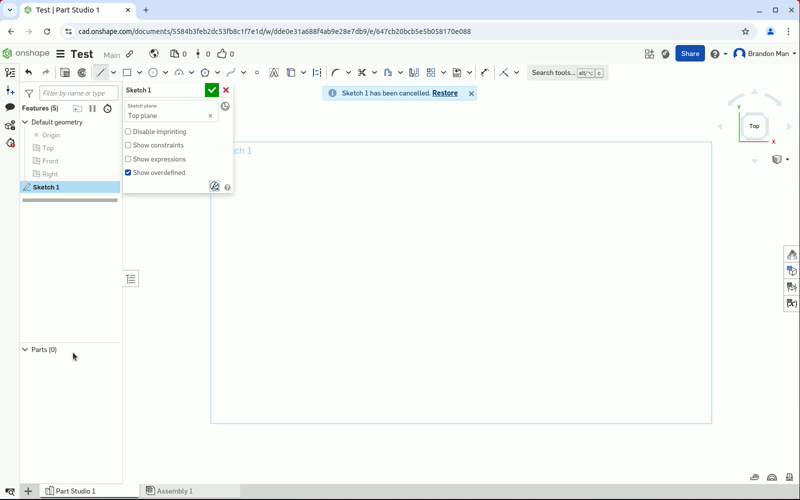
mouse_move(449, 285)
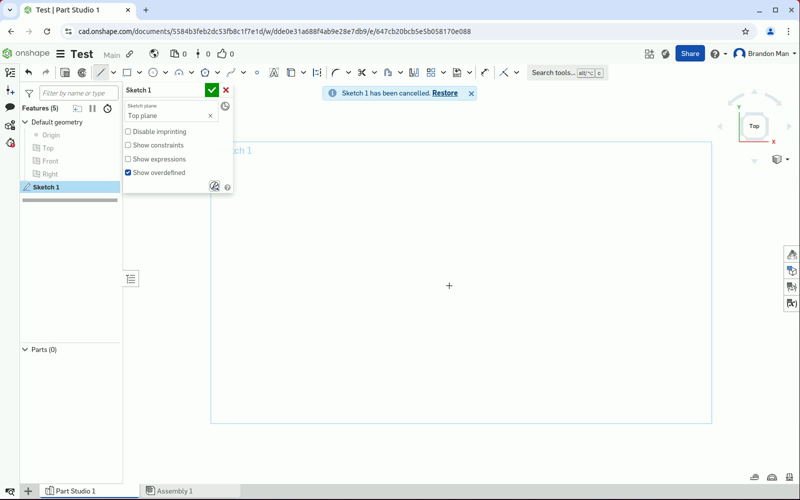
click(449, 285)
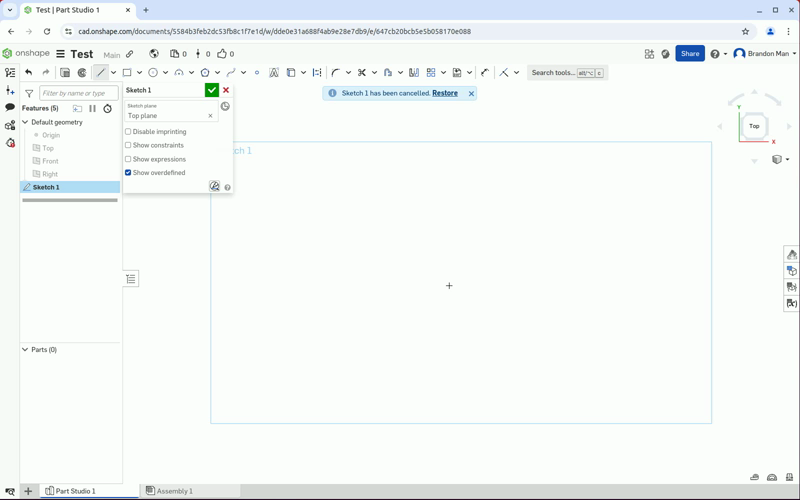
key_up(shift)
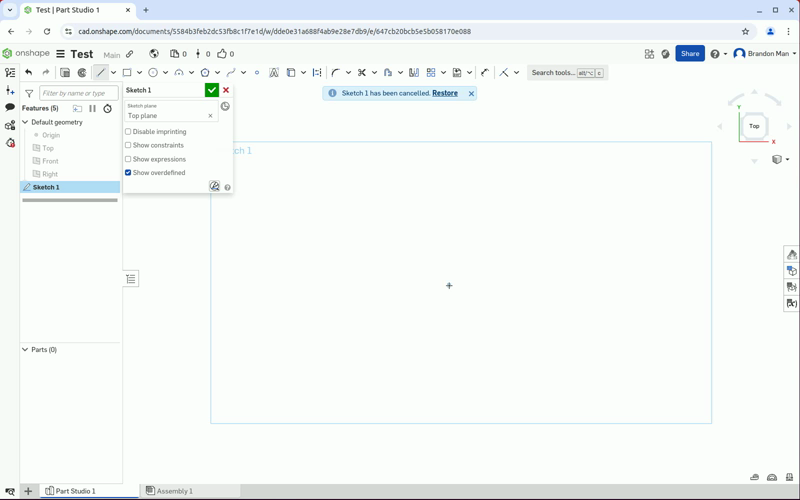
key_down(shift)
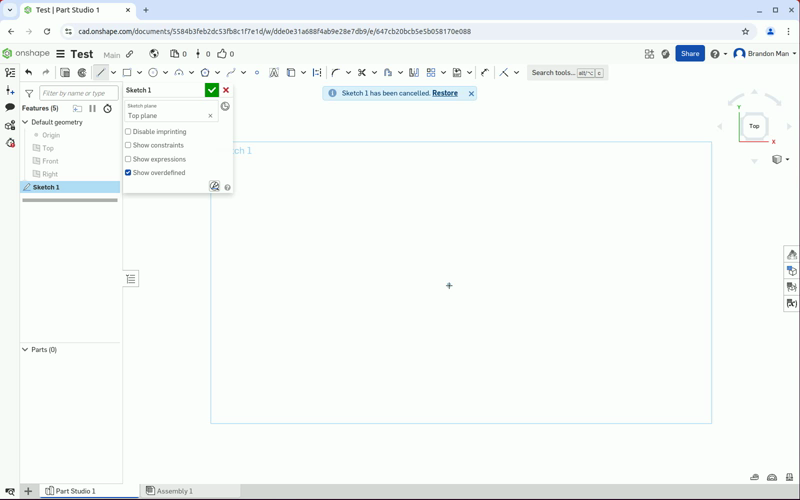
mouse_move(479, 285)
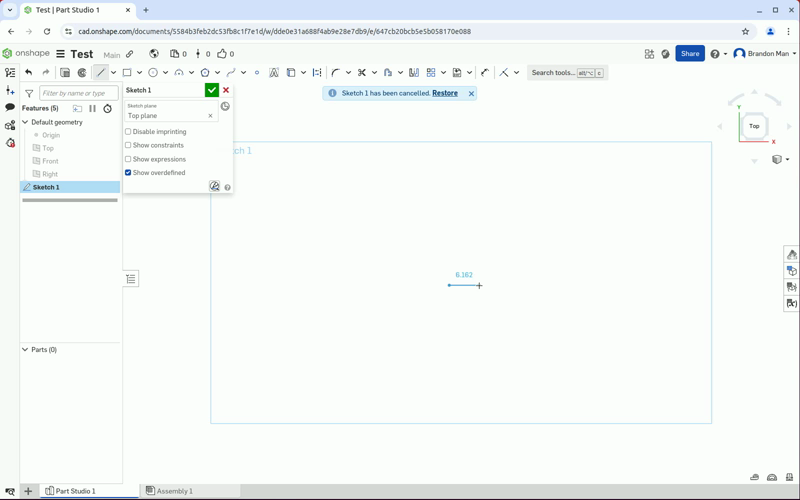
mouse_move(456, 294)
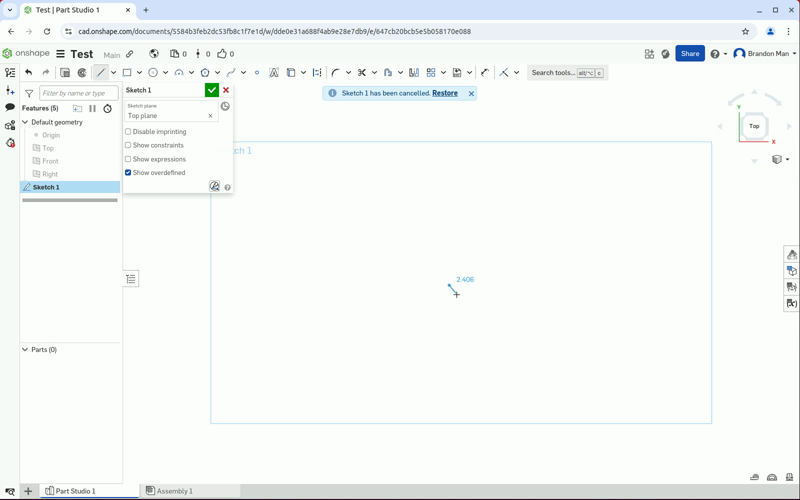
click(456, 294)
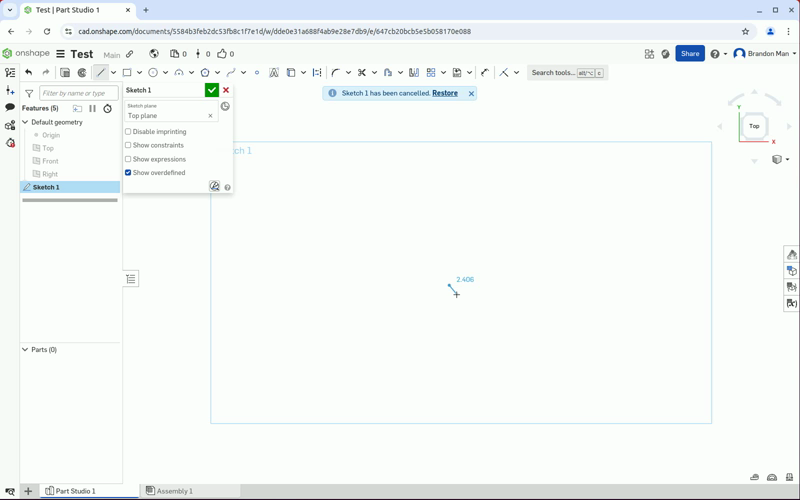
key_up(shift)
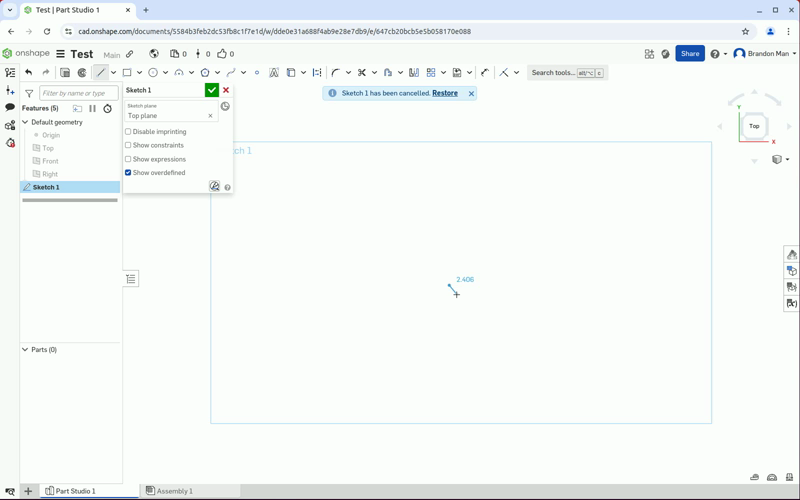
key_down(shift)
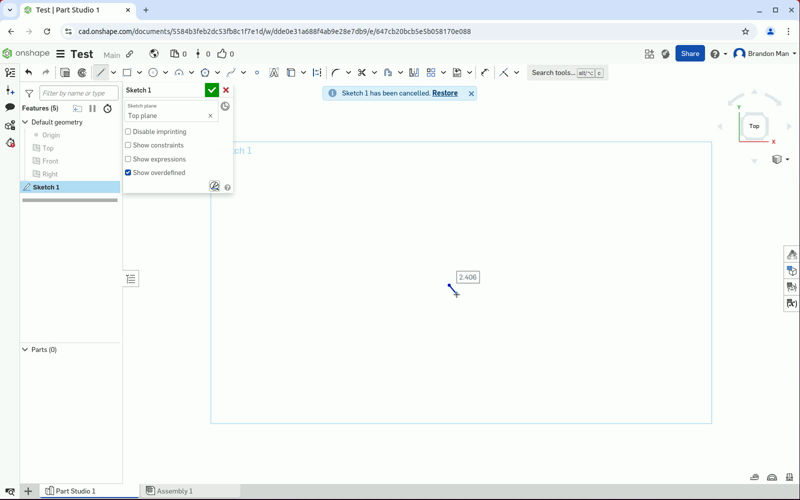
mouse_move(486, 294)
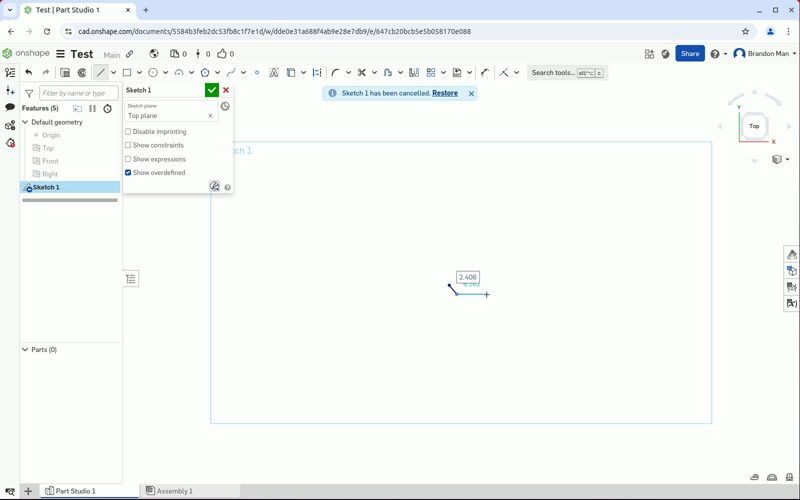
mouse_move(468, 292)
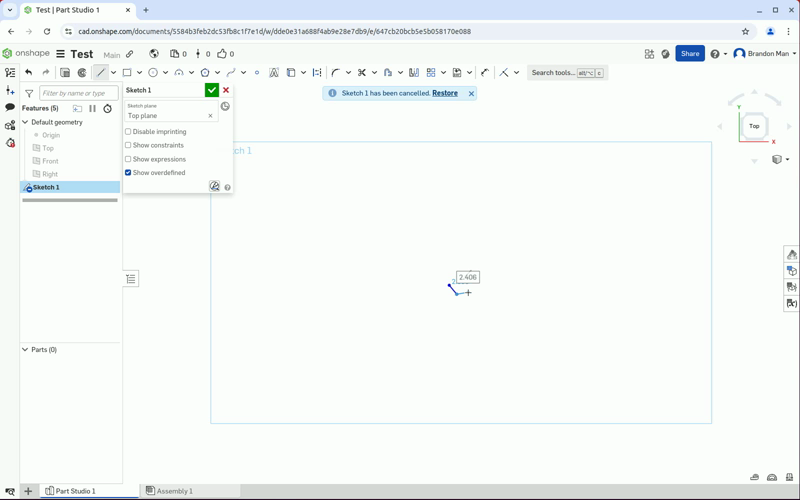
click(468, 292)
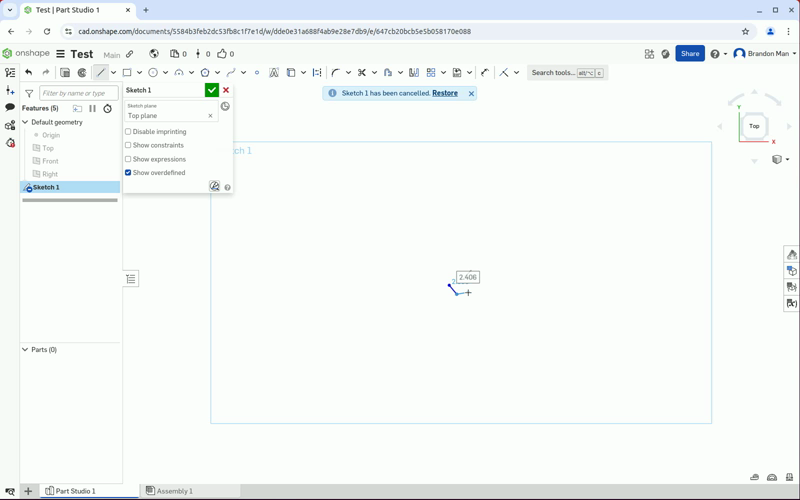
key_up(shift)
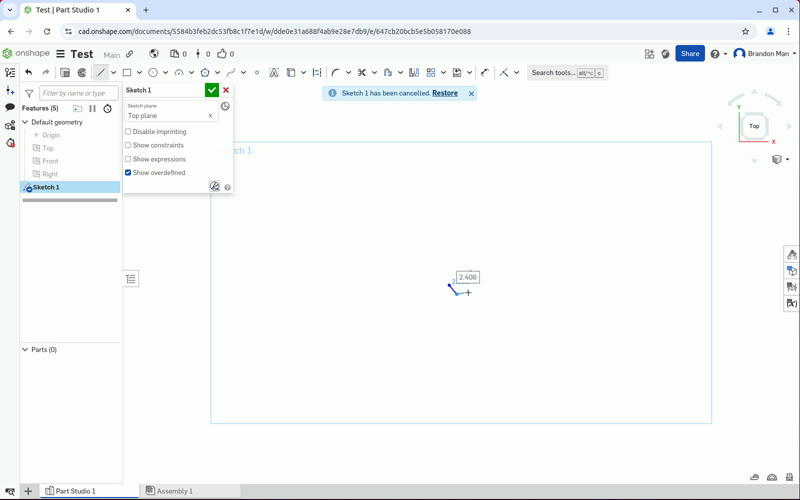
key_down(shift)
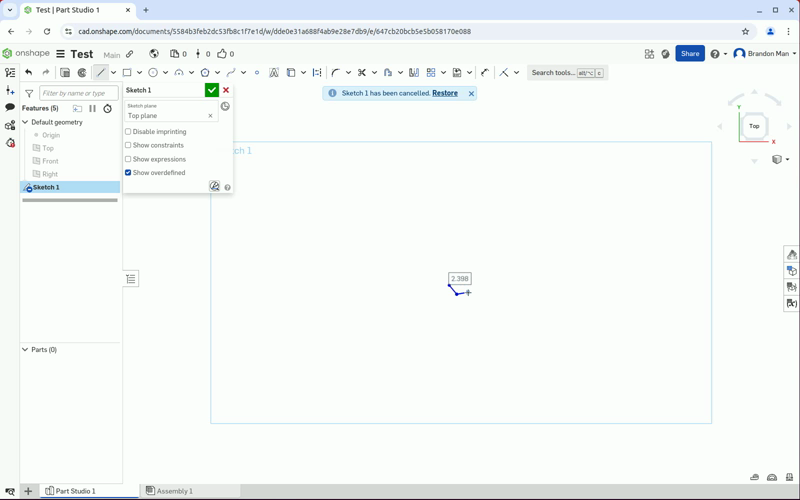
mouse_move(498, 292)
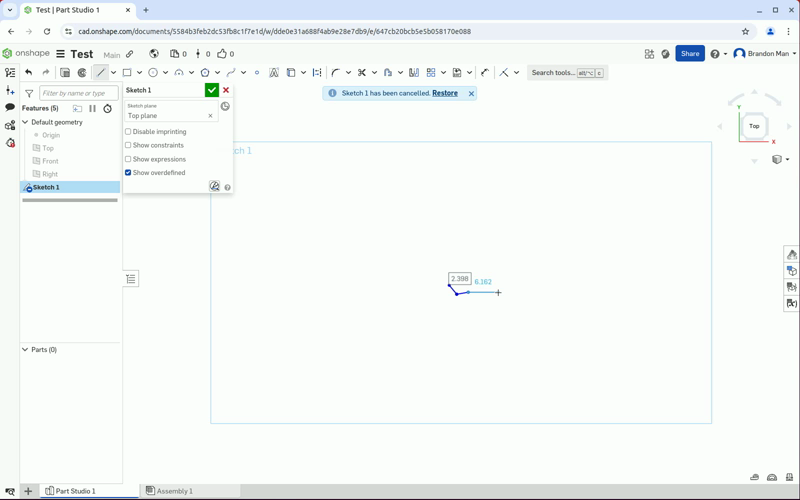
mouse_move(472, 280)
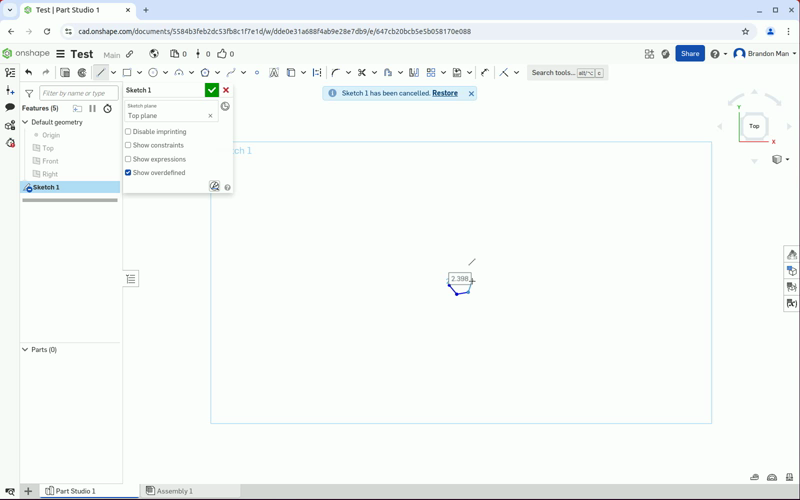
click(472, 280)
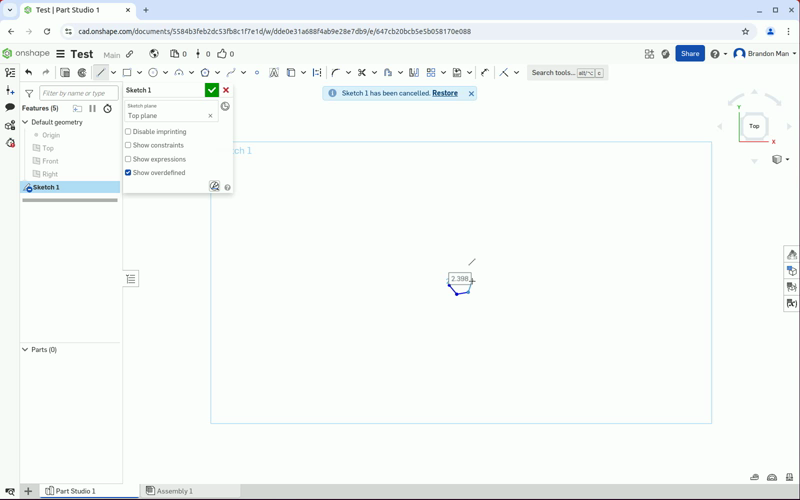
key_up(shift)
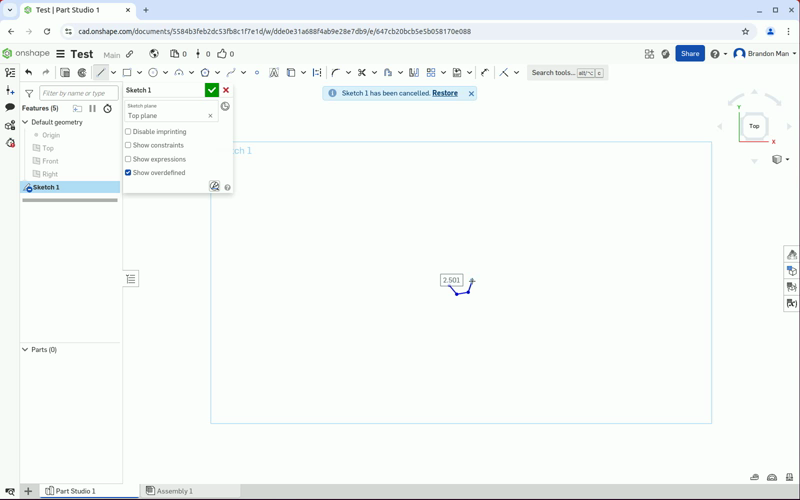
key_down(shift)
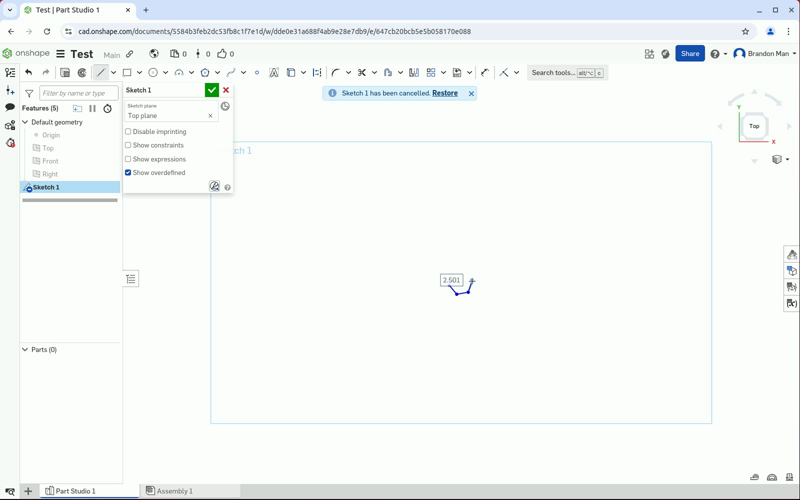
mouse_move(502, 280)
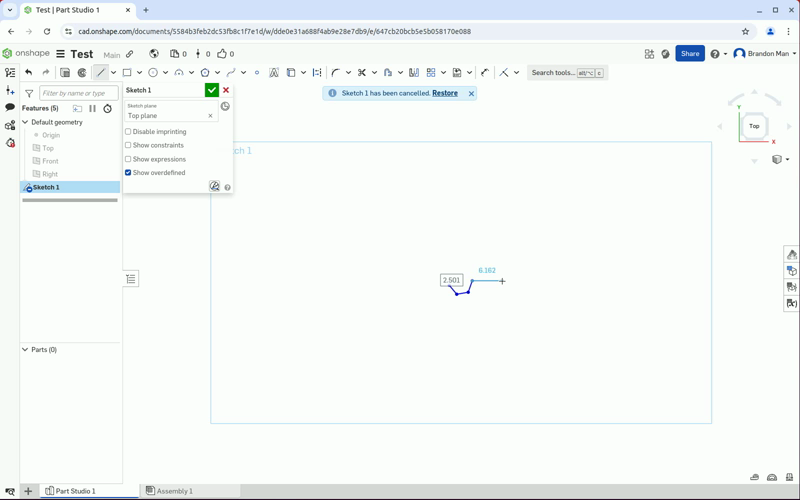
mouse_move(464, 271)
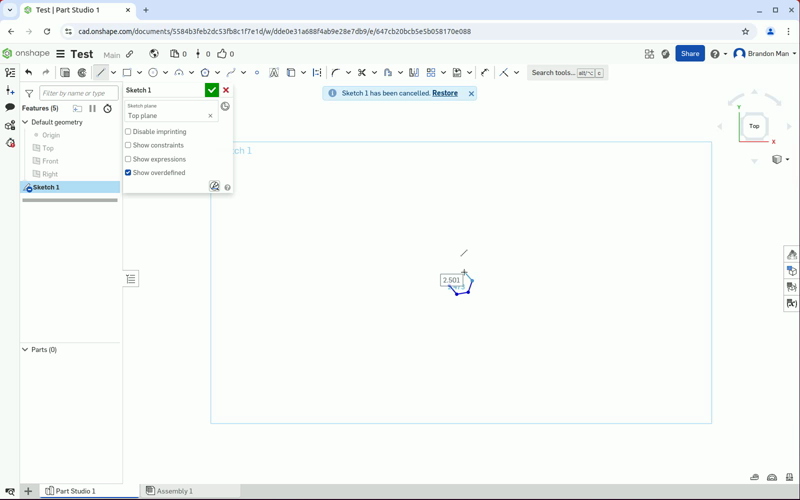
click(464, 271)
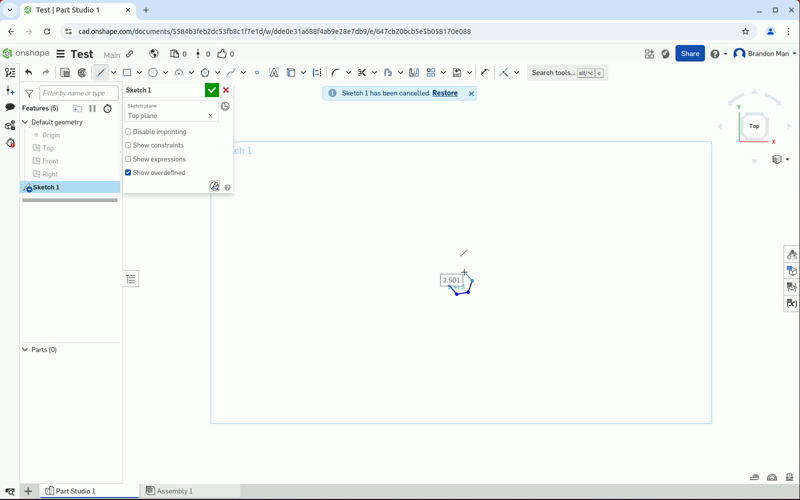
key_up(shift)
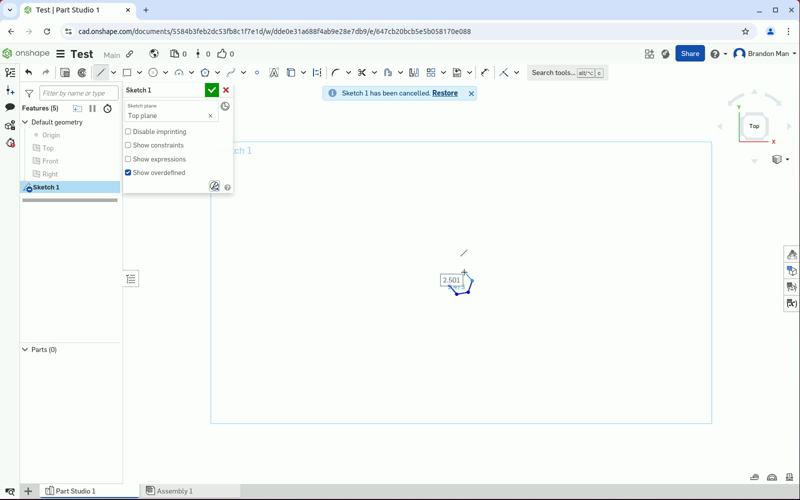
key_down(shift)
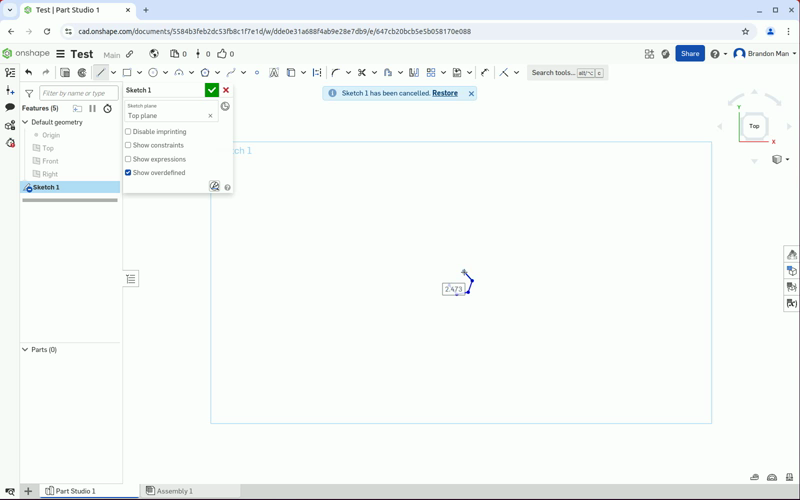
mouse_move(494, 271)
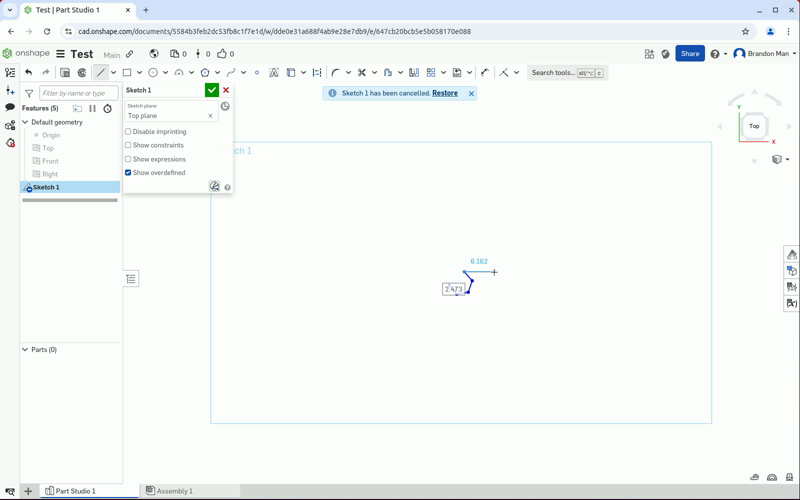
mouse_move(453, 274)
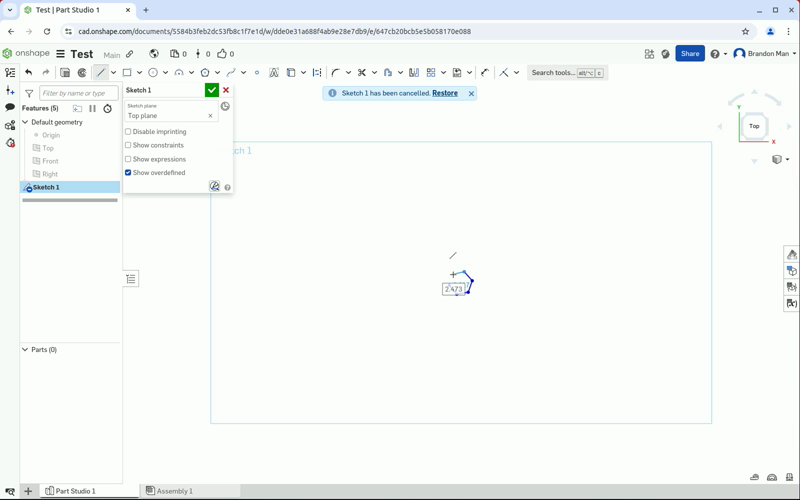
click(453, 274)
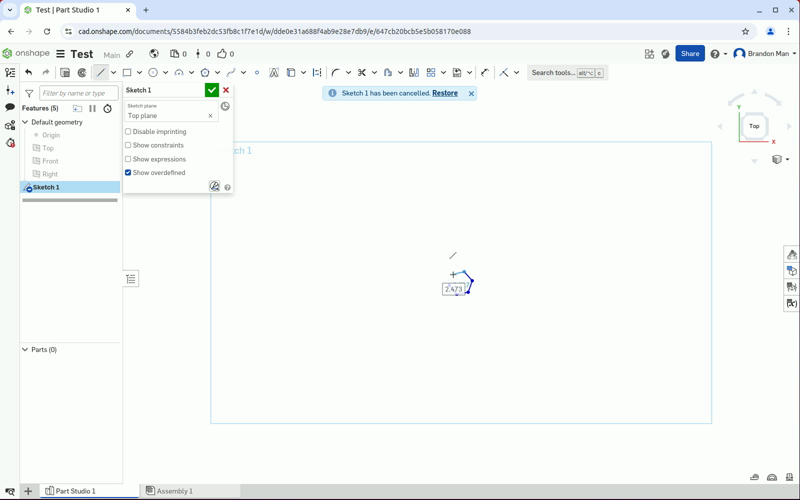
key_up(shift)
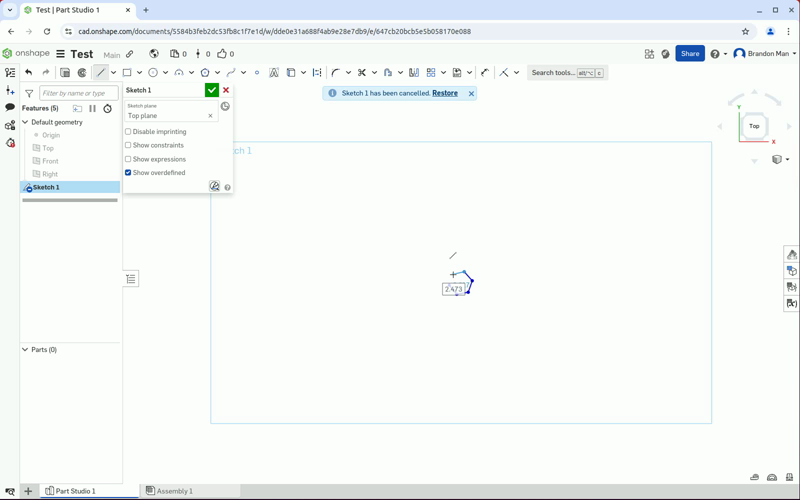
mouse_move(483, 274)
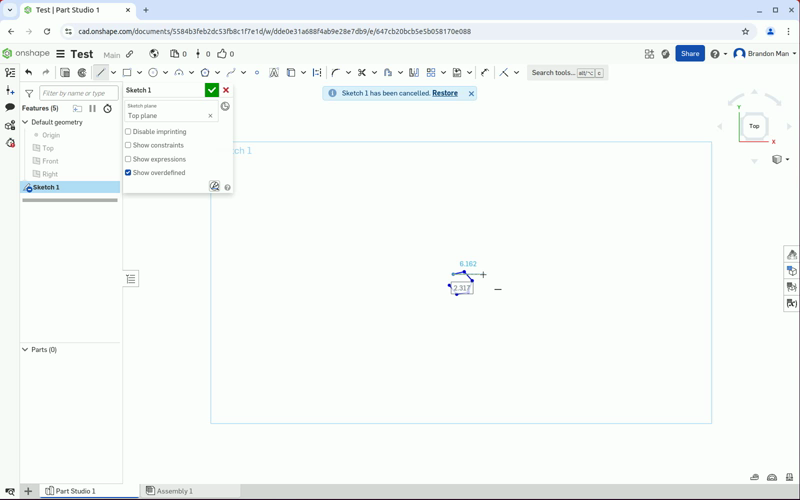
key_down(shift)
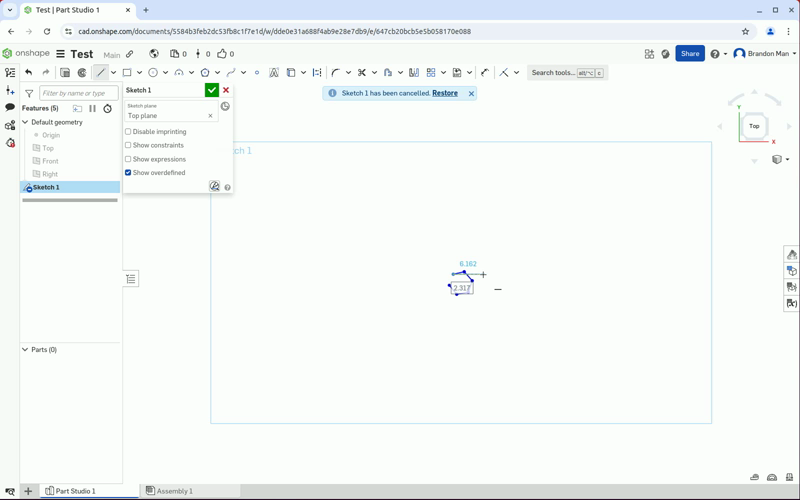
mouse_move(449, 285)
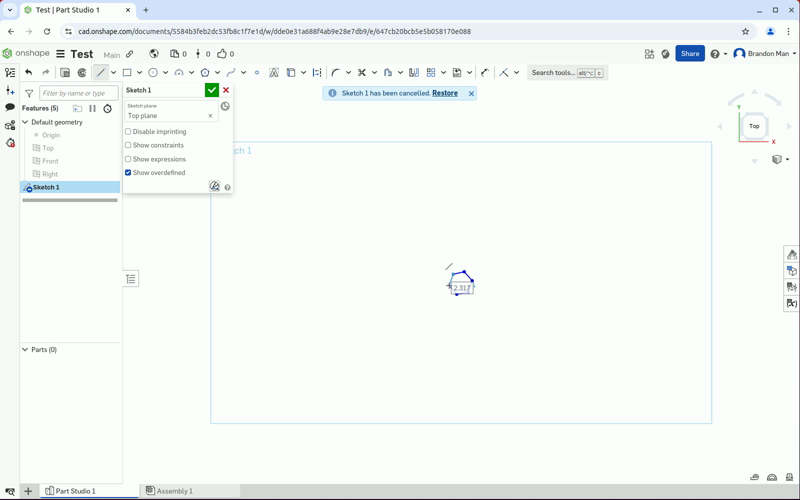
key_up(shift)
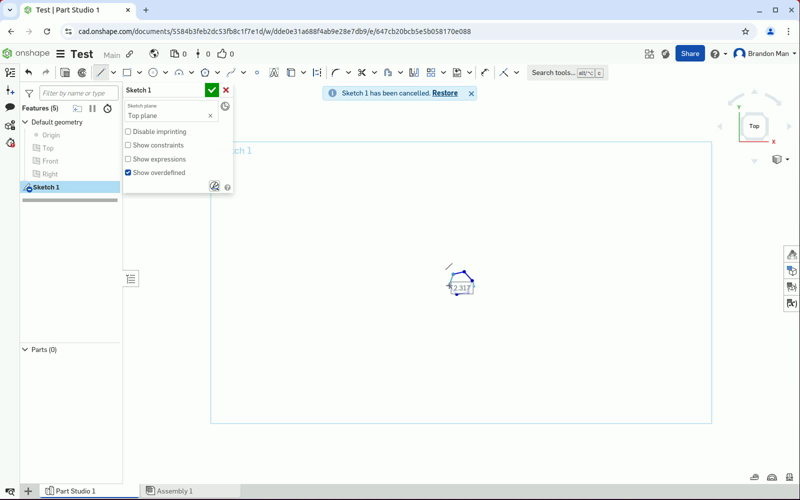
click(449, 285)
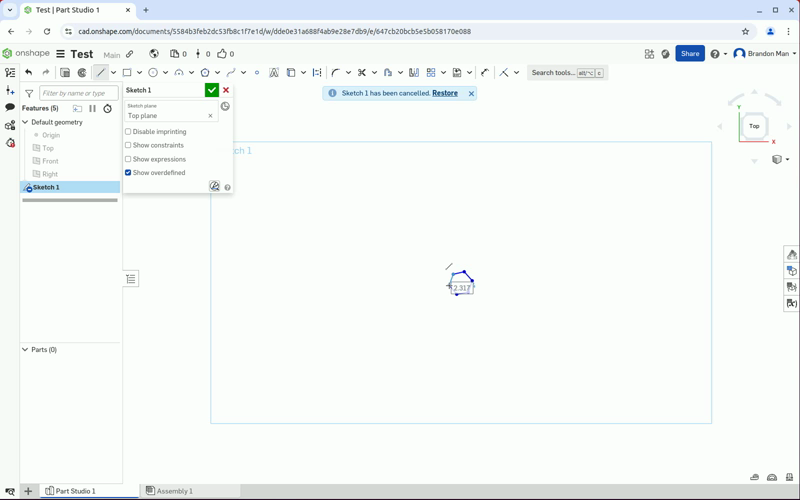
key(esc)
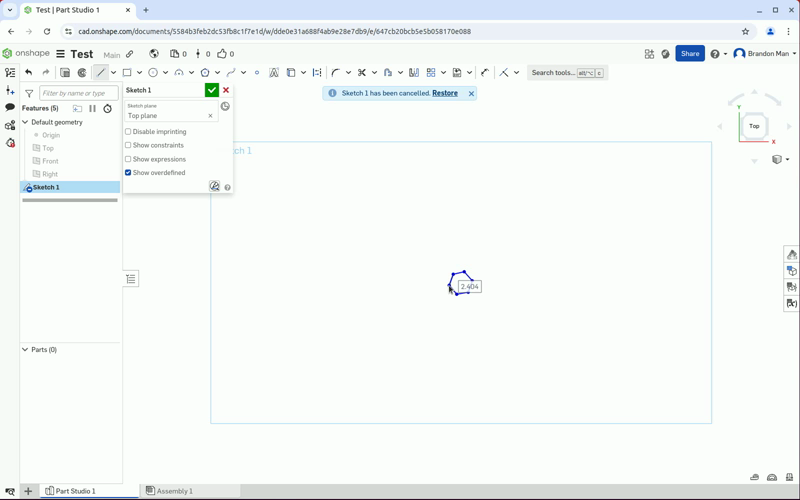
mouse_move(462, 279)
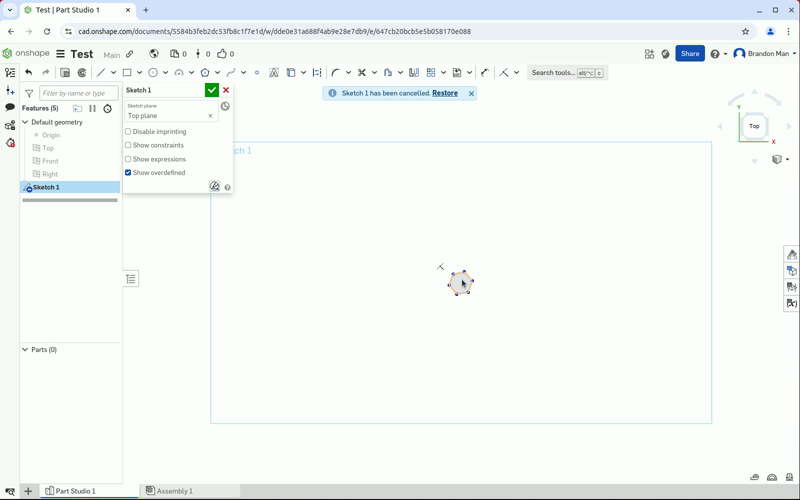
scroll(6)
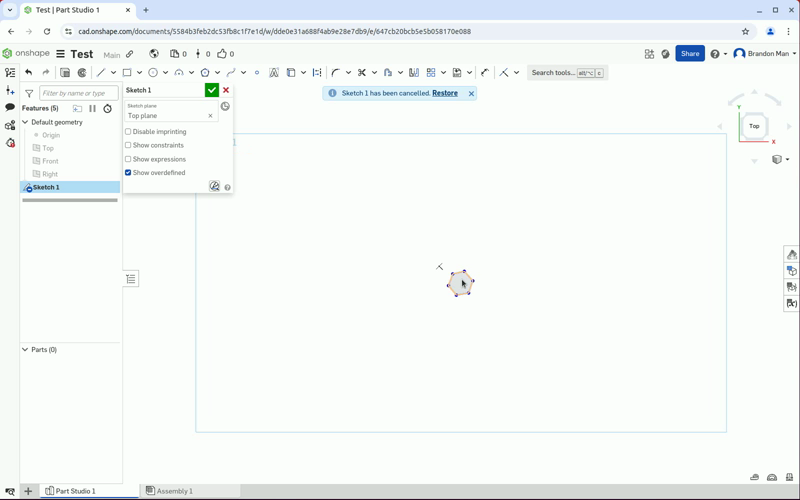
scroll(6)
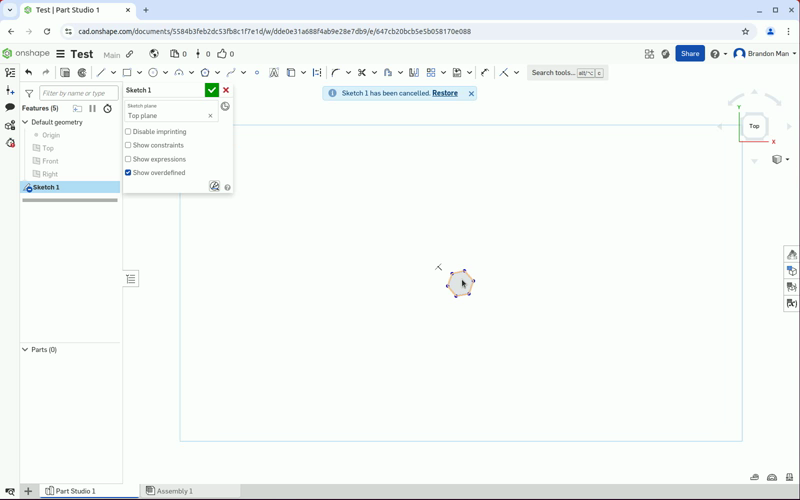
scroll(6)
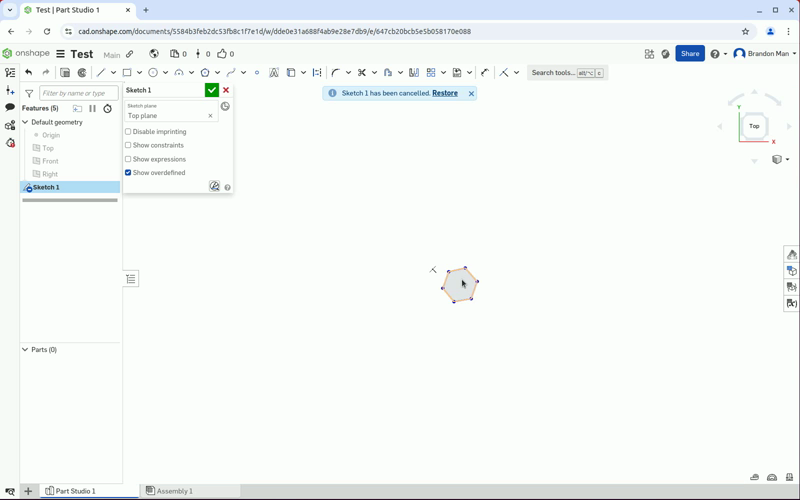
scroll(6)
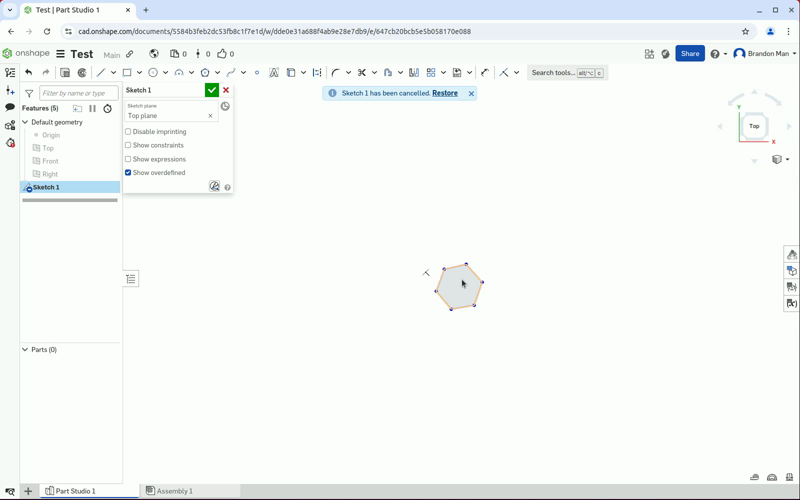
scroll(6)
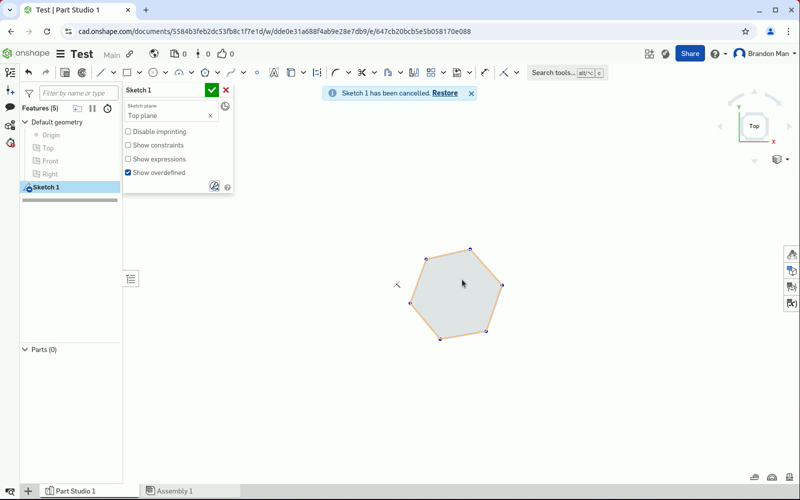
scroll(6)
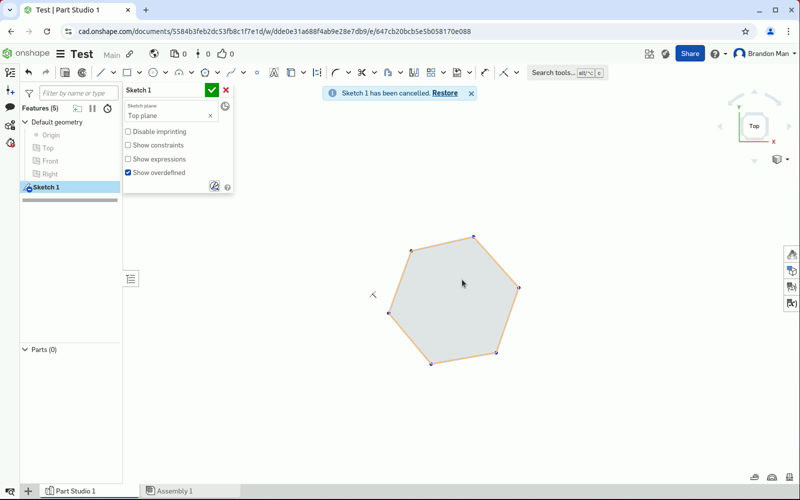
scroll(6)
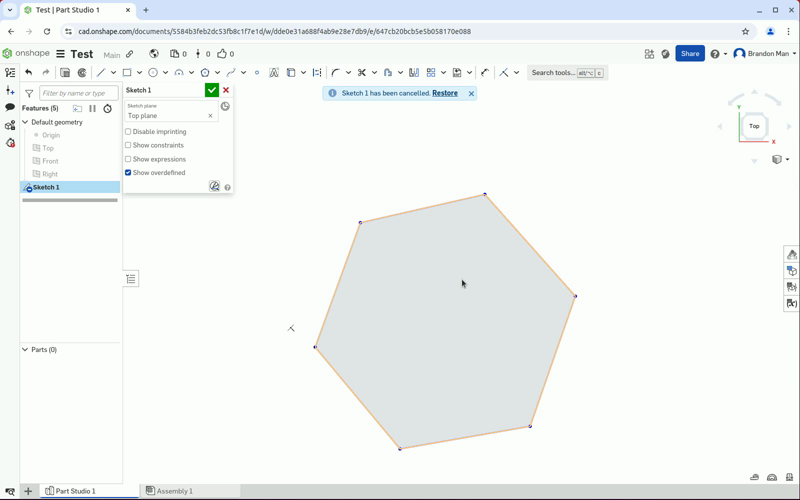
click(462, 279)
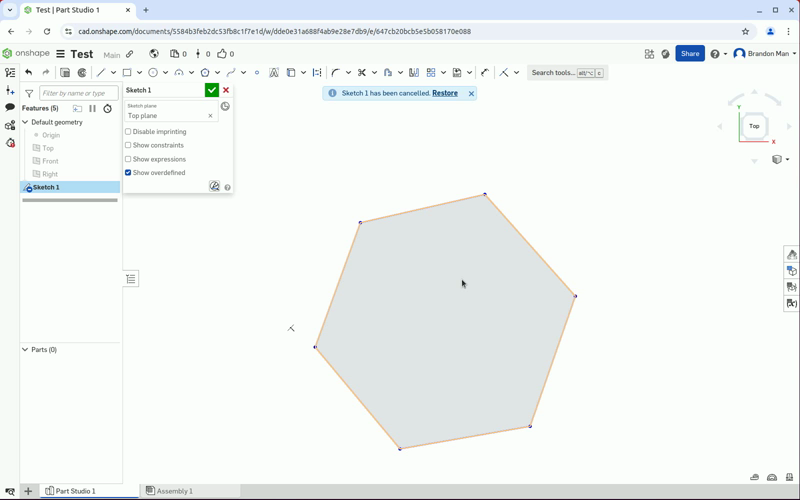
scroll(-6)
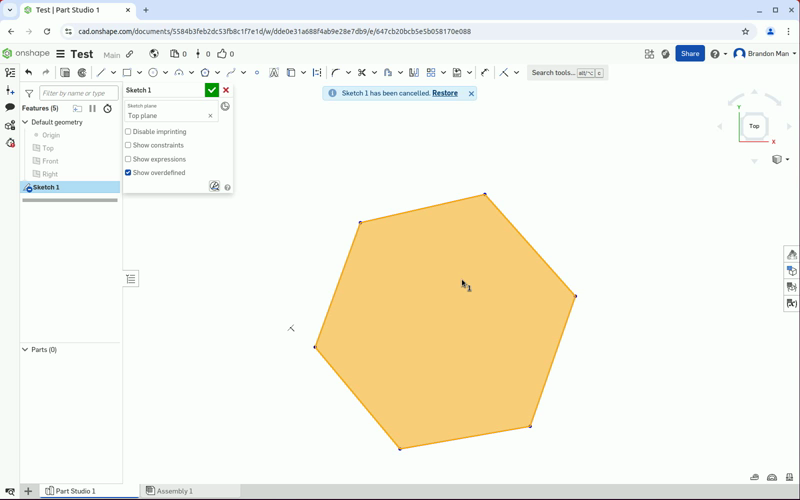
scroll(-6)
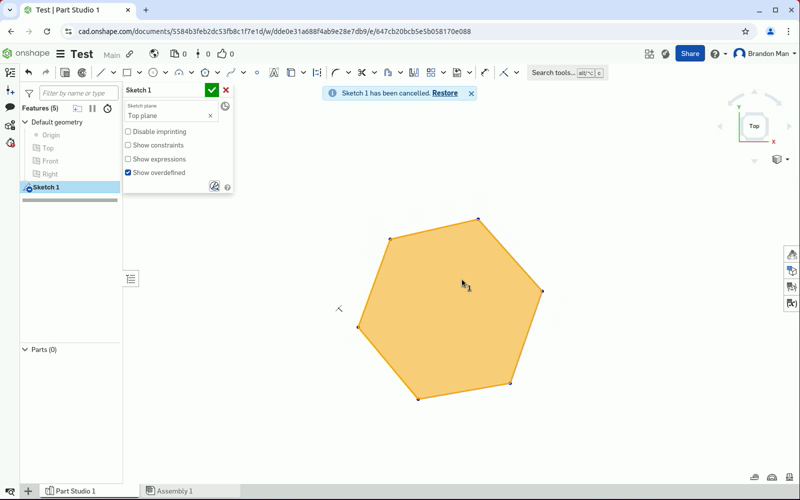
scroll(-6)
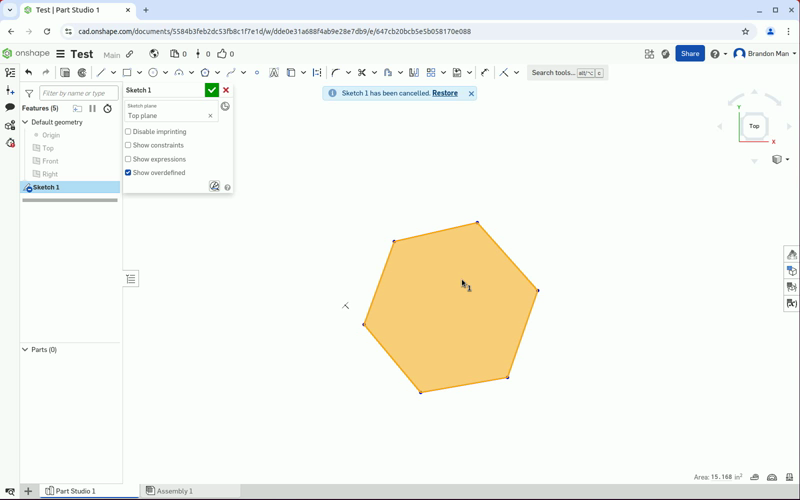
scroll(-6)
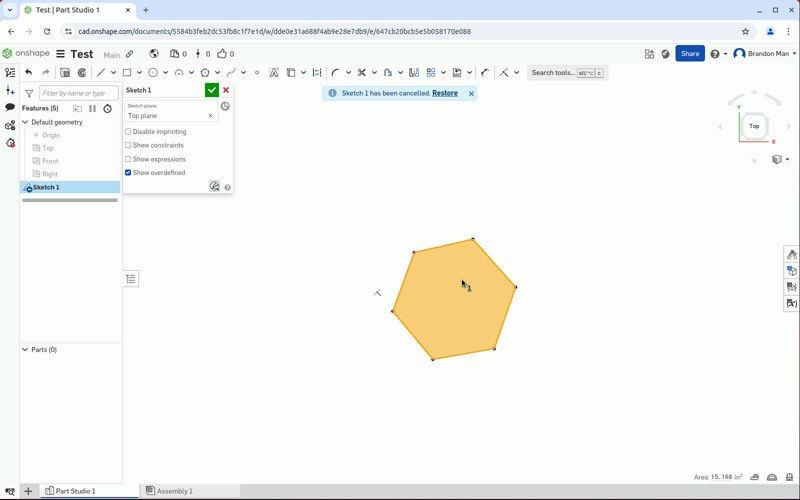
scroll(-6)
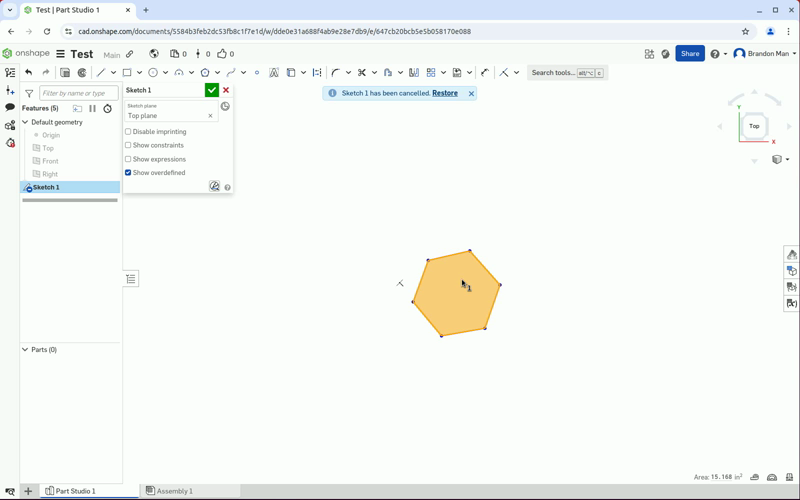
scroll(-6)
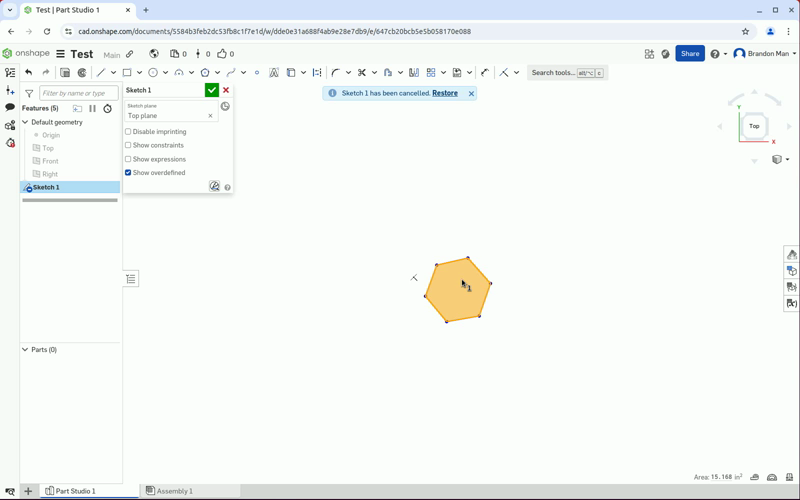
scroll(-6)
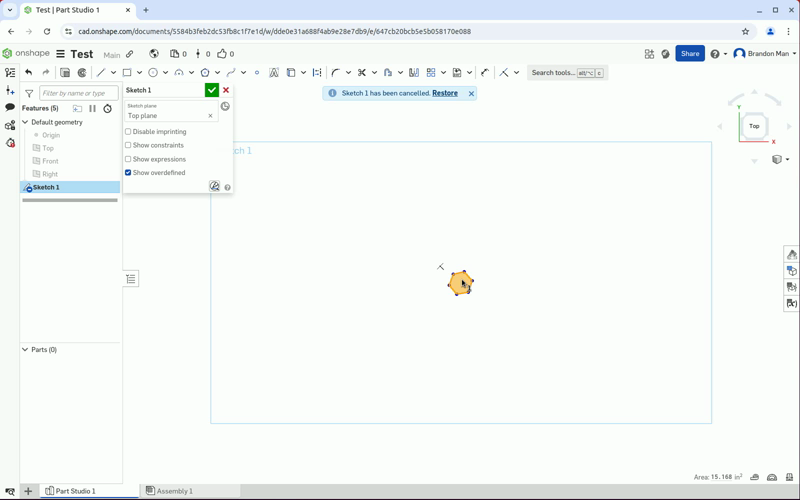
mouse_move(73, 352)
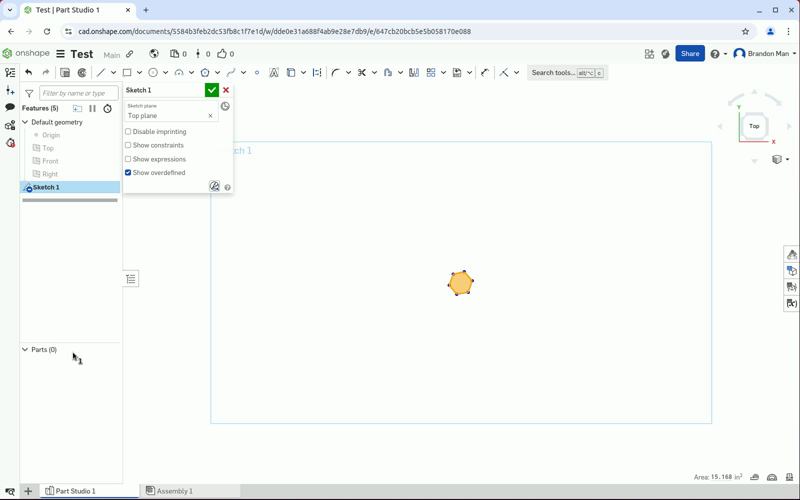
key(shift+y)
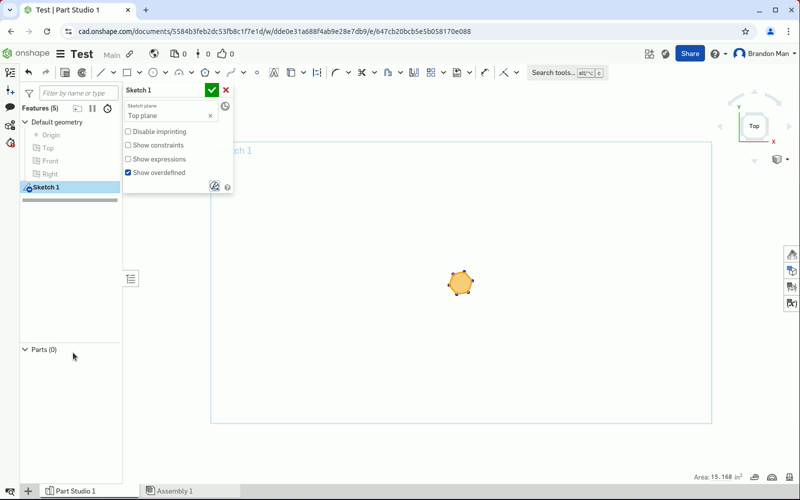
key(shift+e)
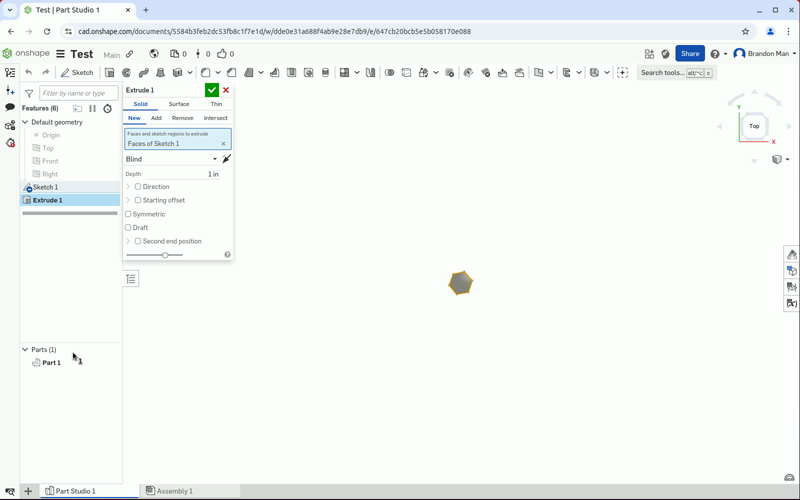
mouse_move(143, 106)
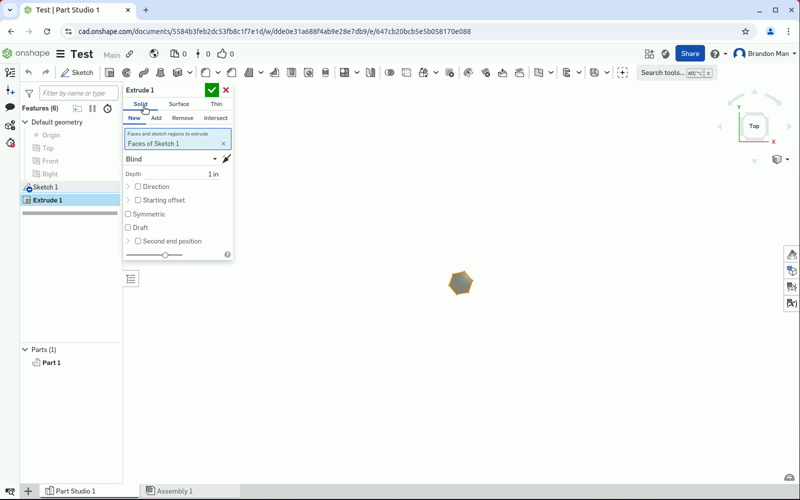
click(143, 106)
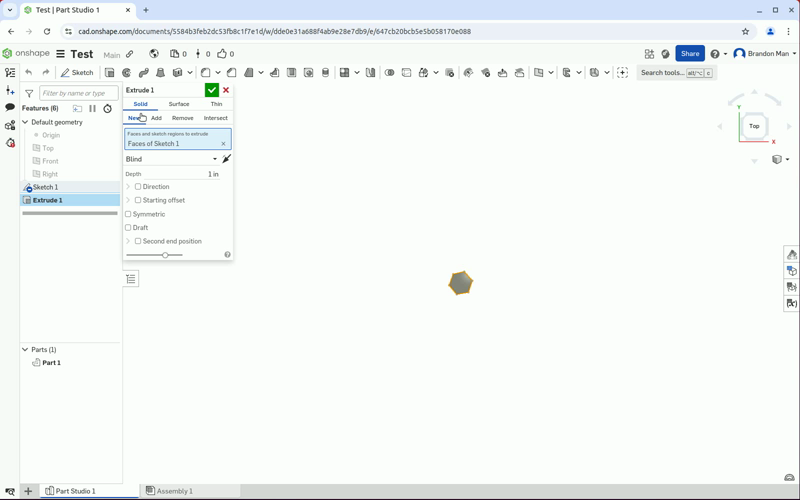
mouse_move(137, 120)
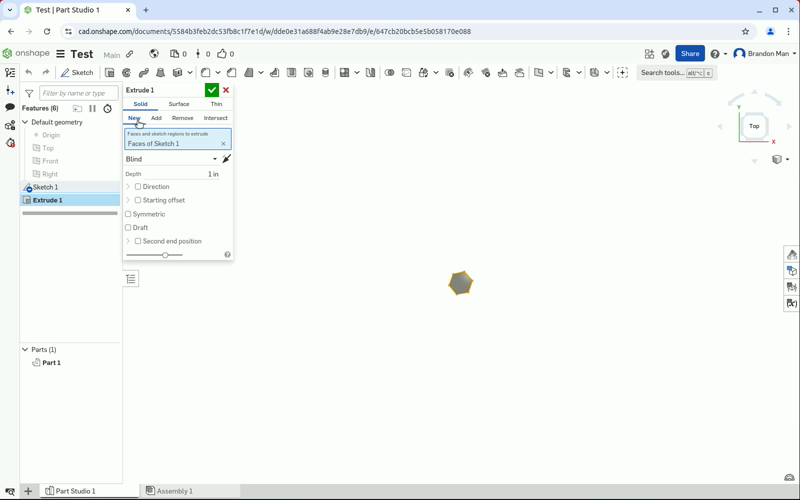
click(137, 120)
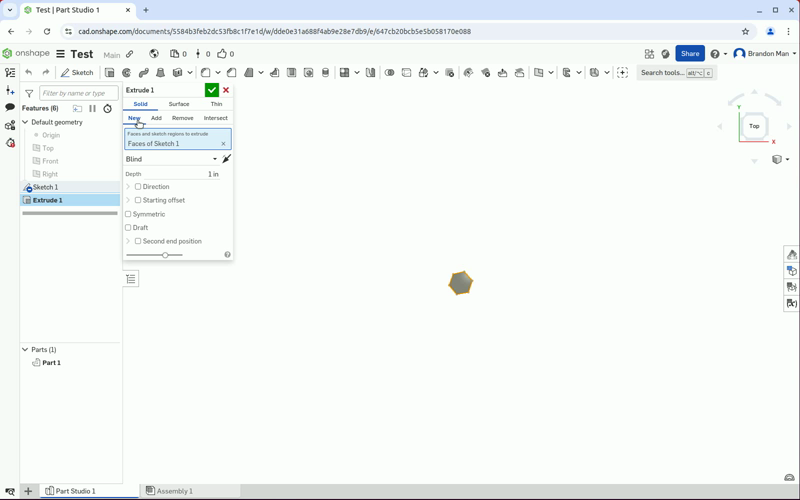
key(tab, 4)
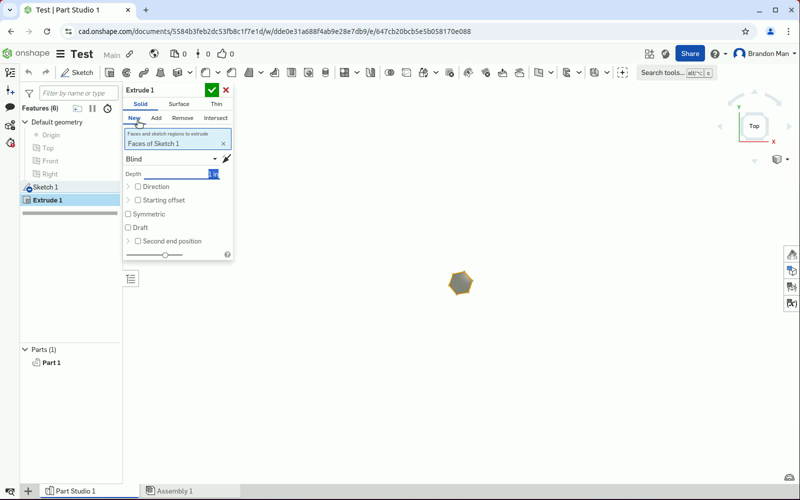
text(1.444)
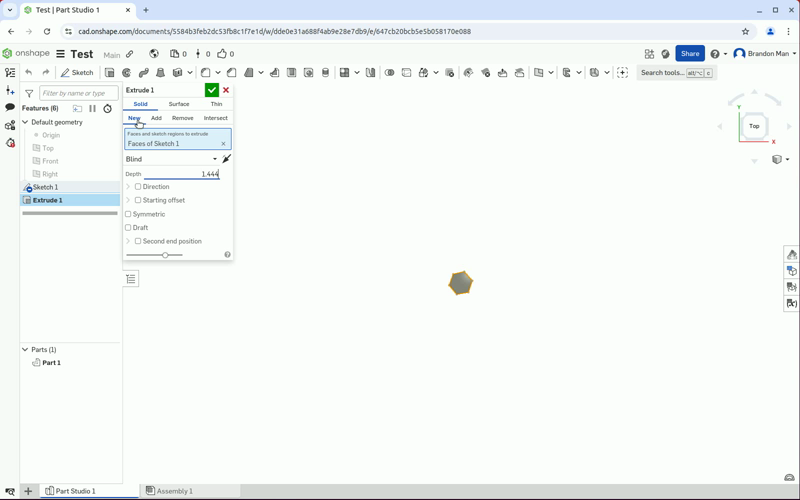
key(tab, 3)
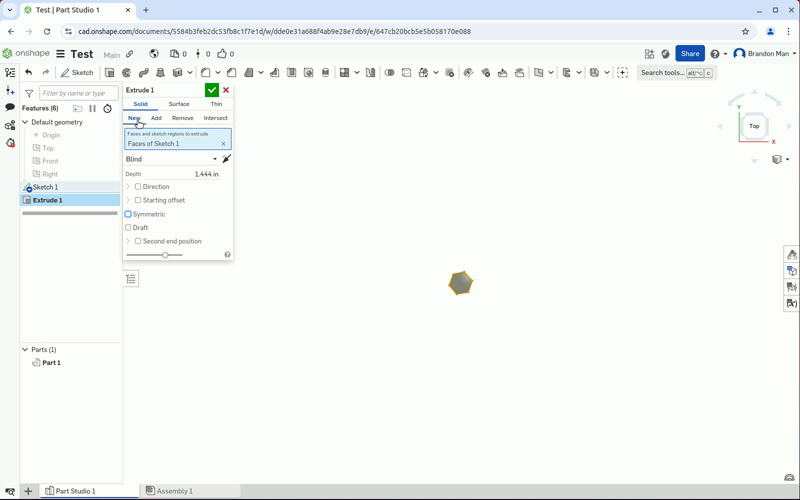
key(space)
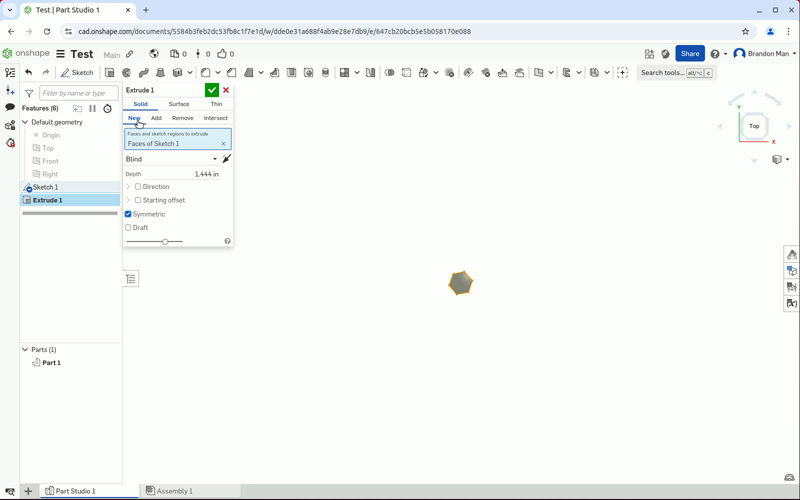
key(enter)
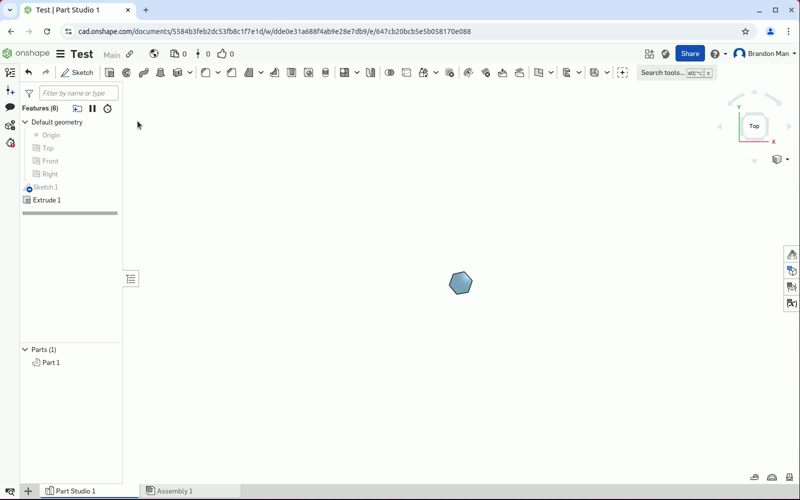
key(shift+h)
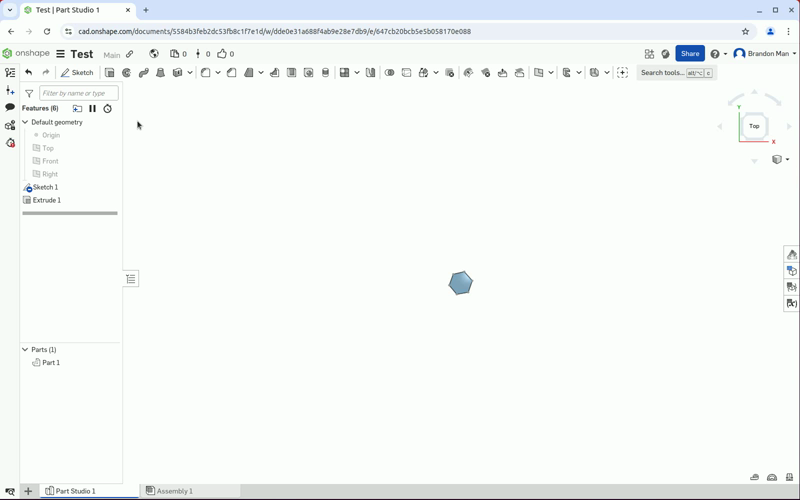
key(shift+h)
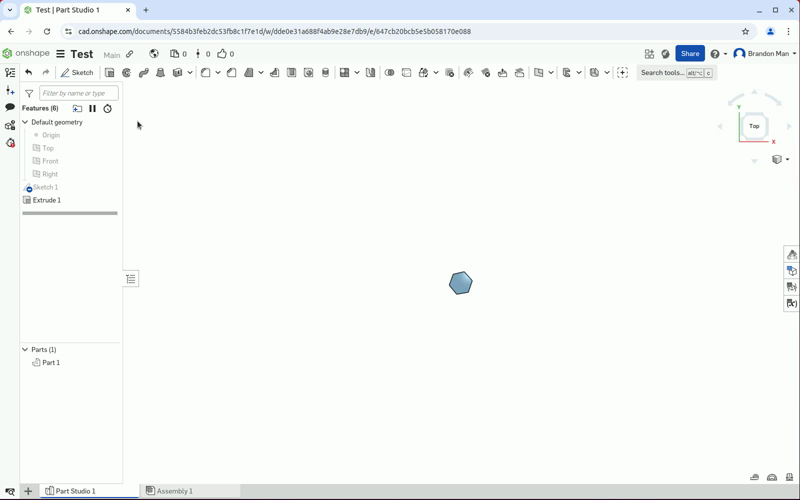
mouse_move(73, 189)
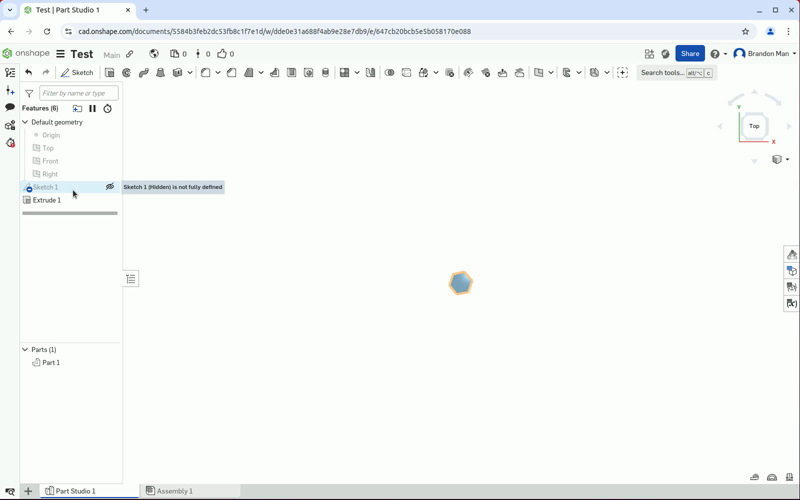
click(73, 189)
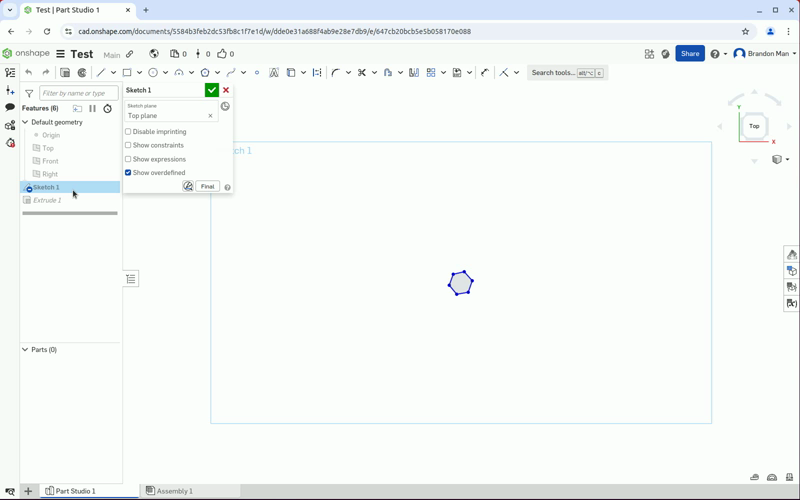
mouse_move(229, 92)
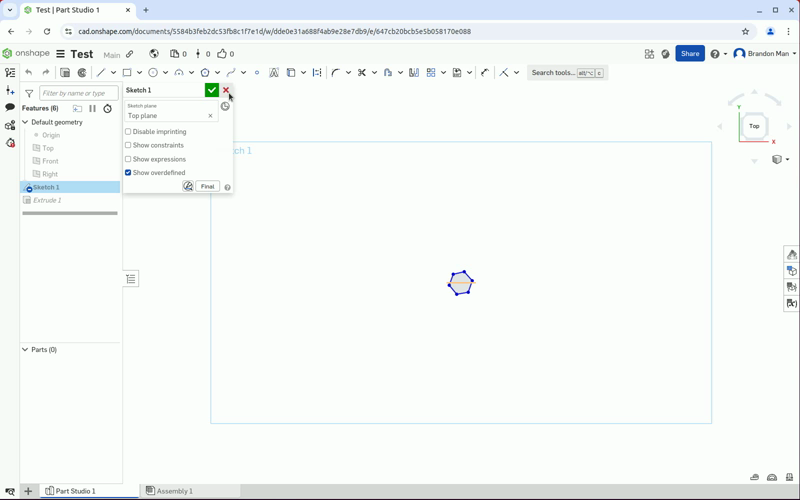
click(229, 92)
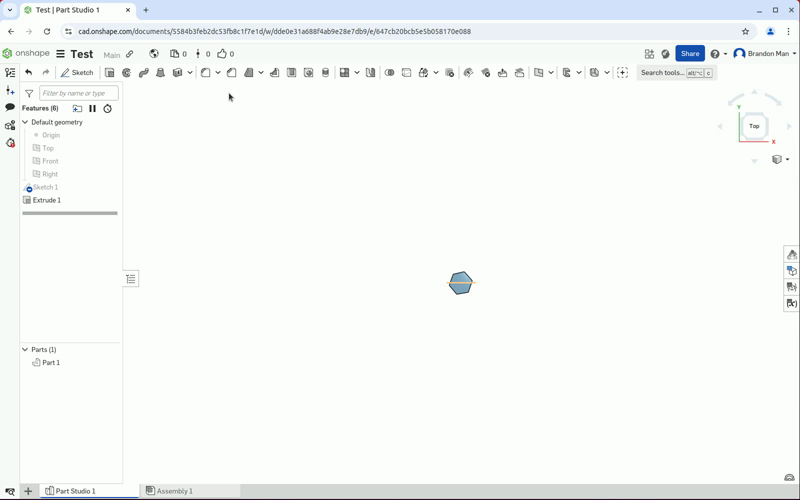
mouse_move(541, 75)
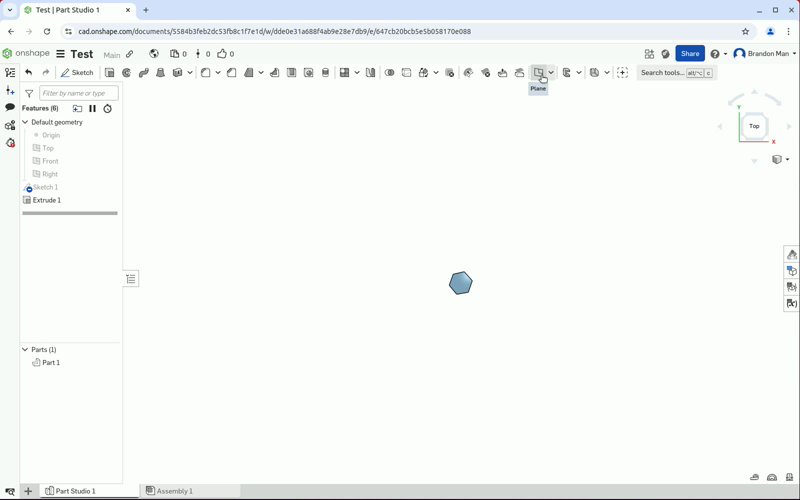
click(541, 75)
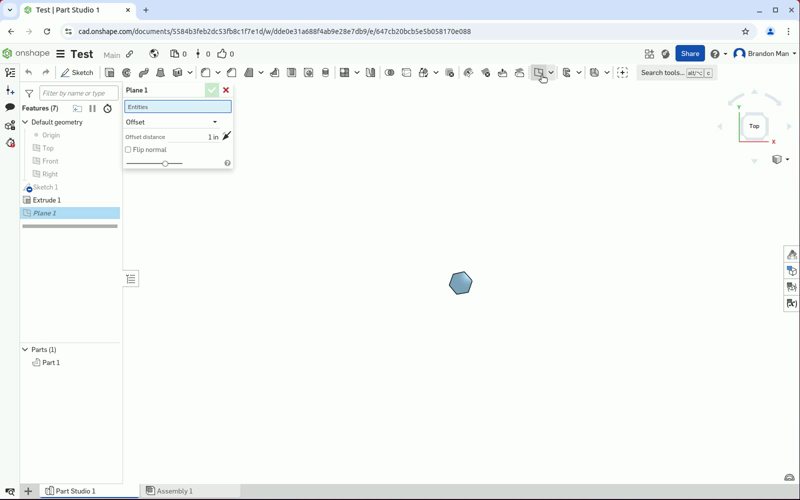
mouse_move(73, 150)
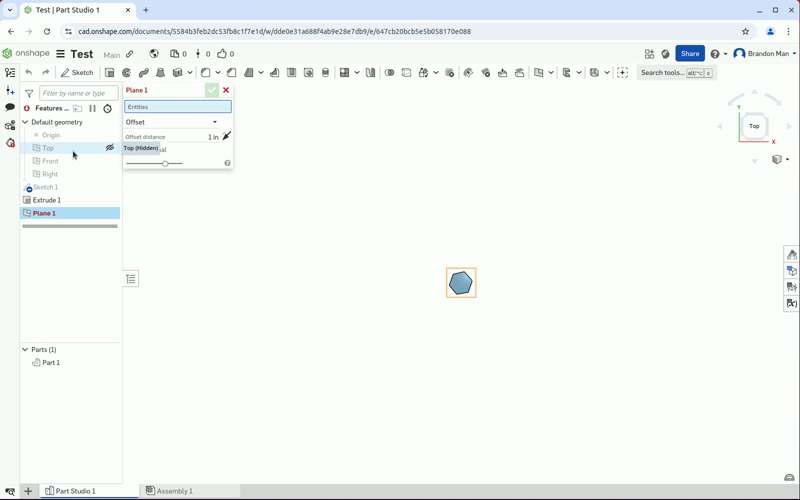
click(73, 150)
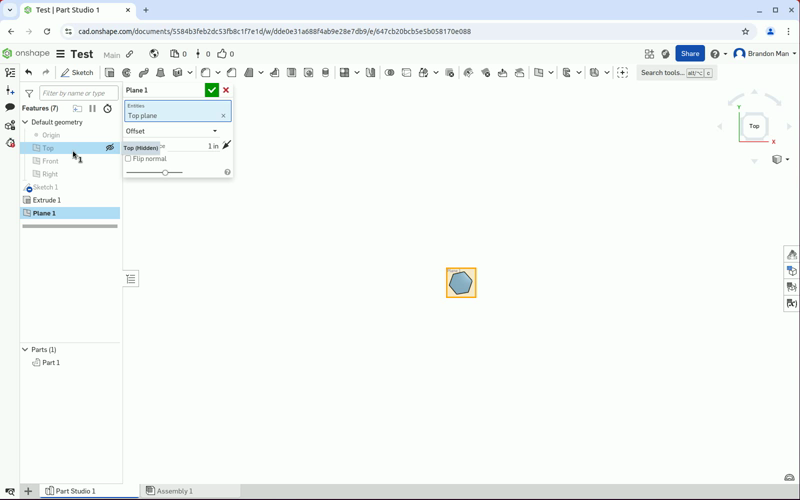
key(tab, 2)
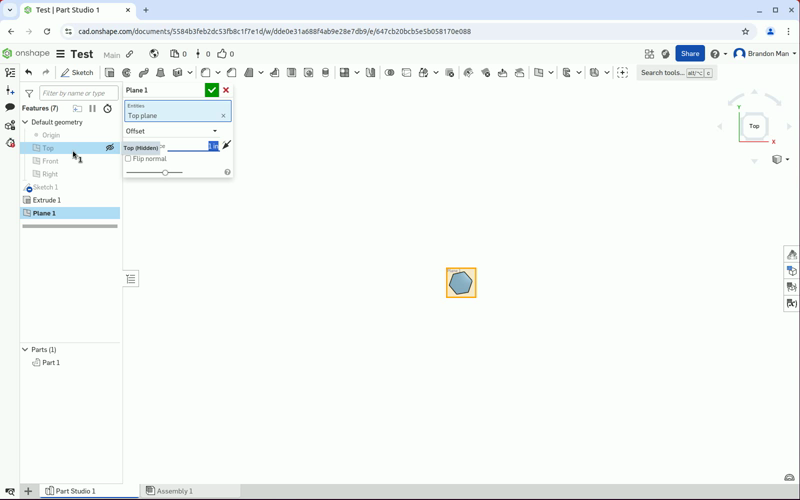
text(0.709)
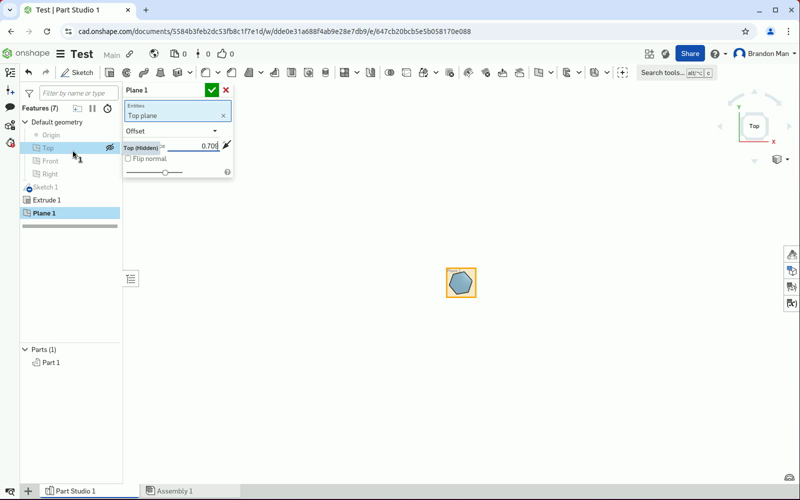
key(enter, 2)
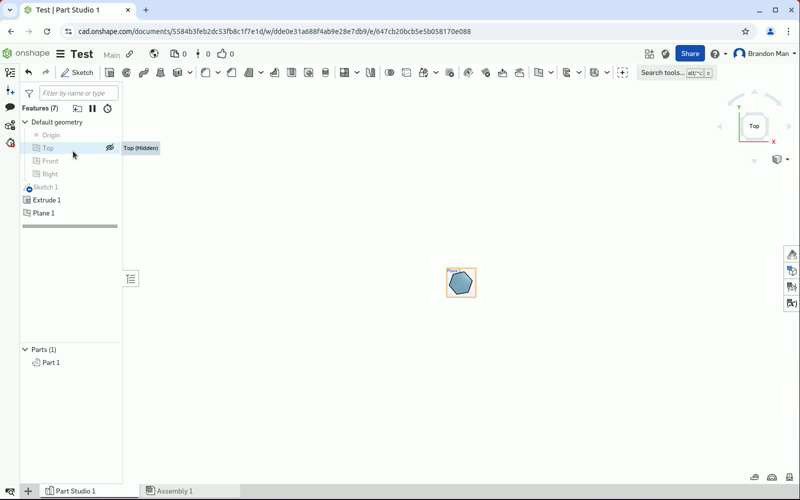
key(shift+s)
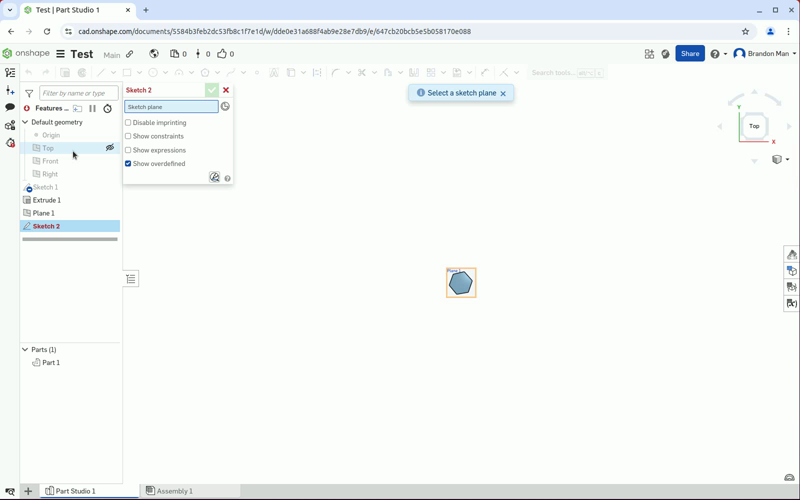
mouse_move(73, 215)
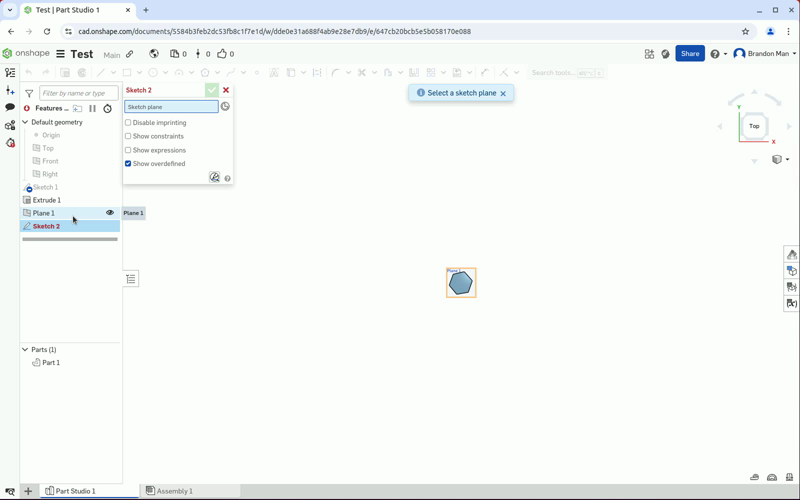
click(73, 215)
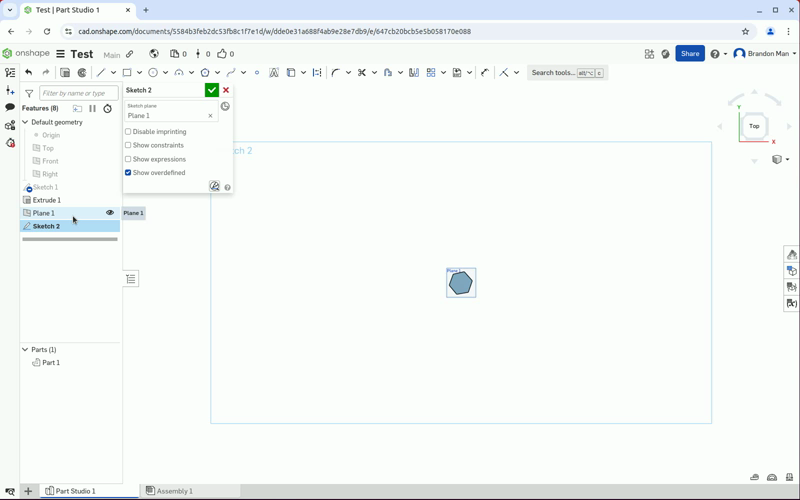
mouse_move(73, 352)
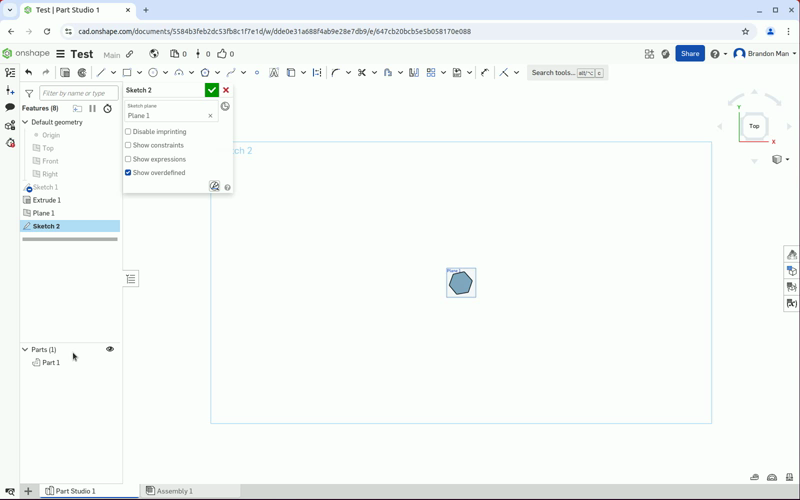
key(y)
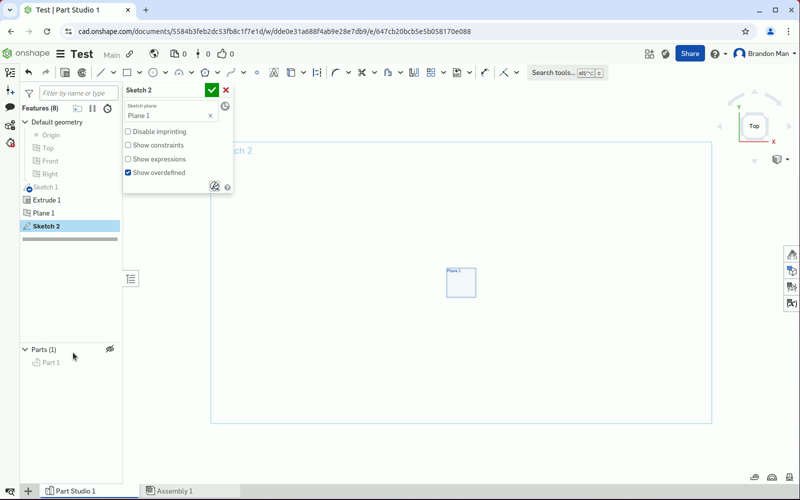
key(c)
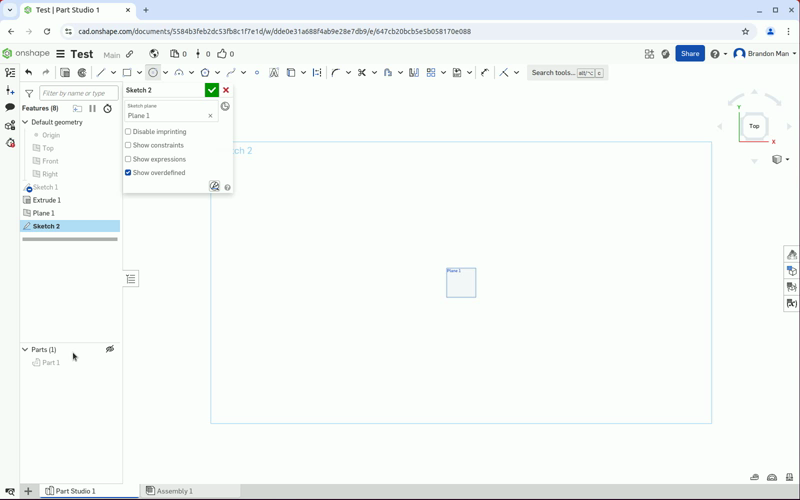
key_down(shift)
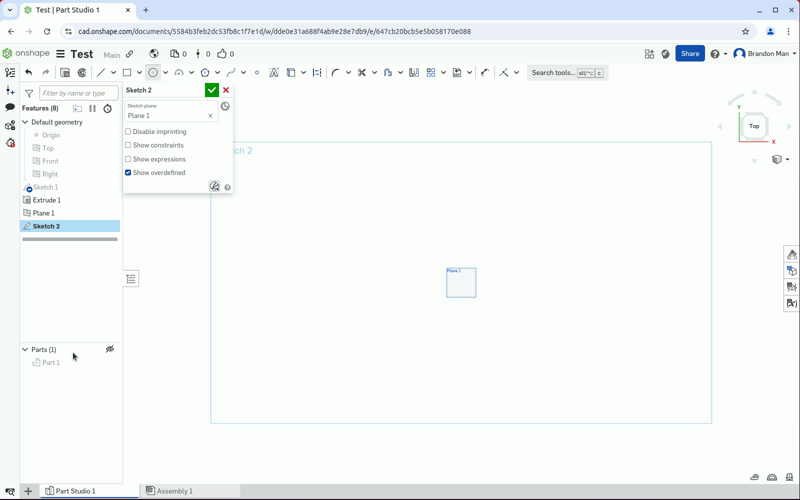
mouse_move(461, 282)
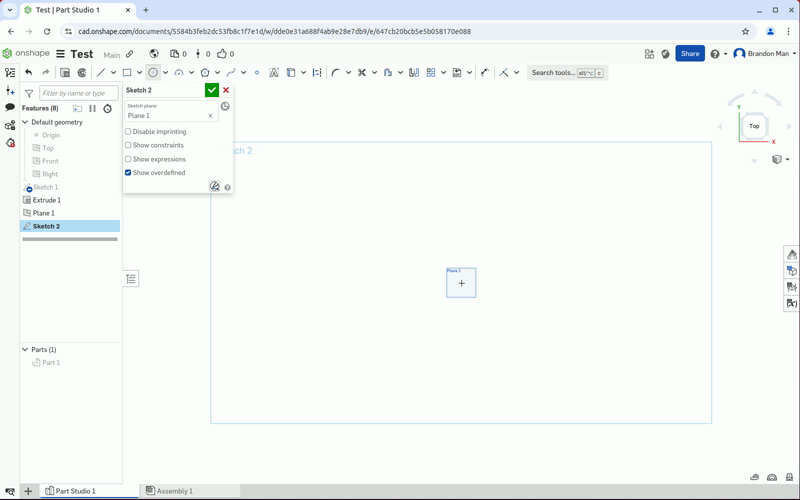
click(461, 282)
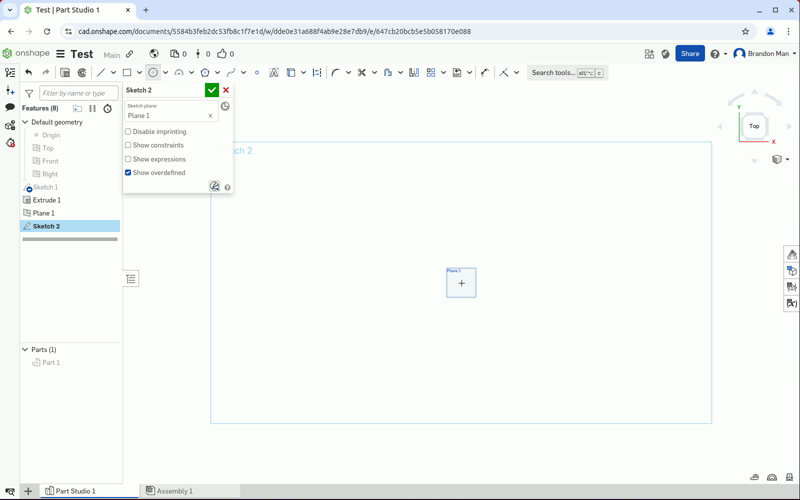
key_up(shift)
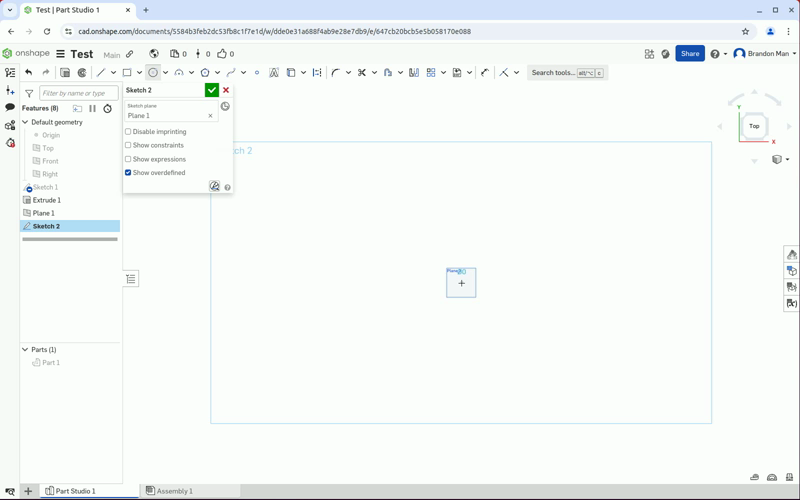
mouse_move(468, 282)
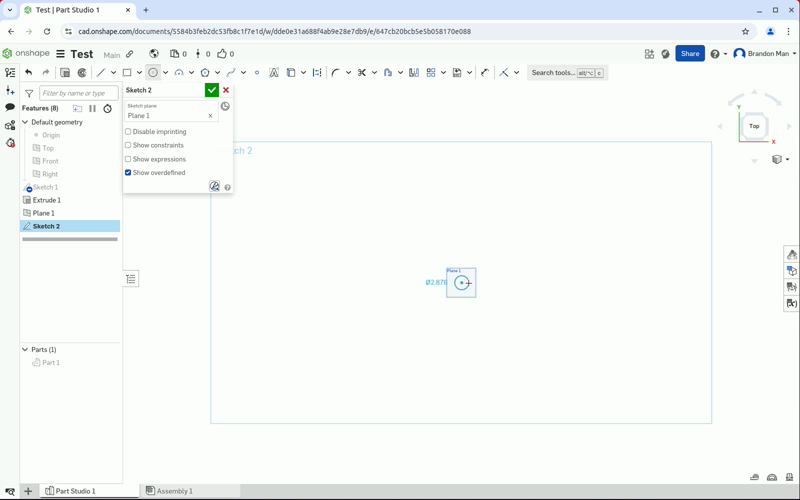
click(468, 282)
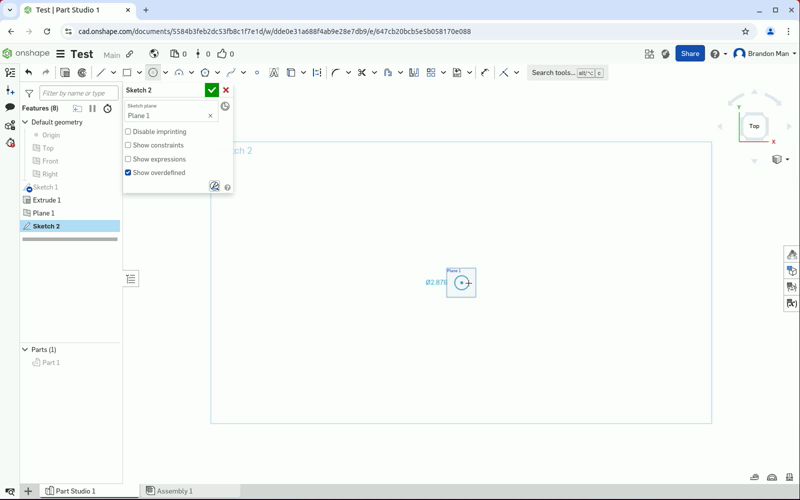
key(esc)
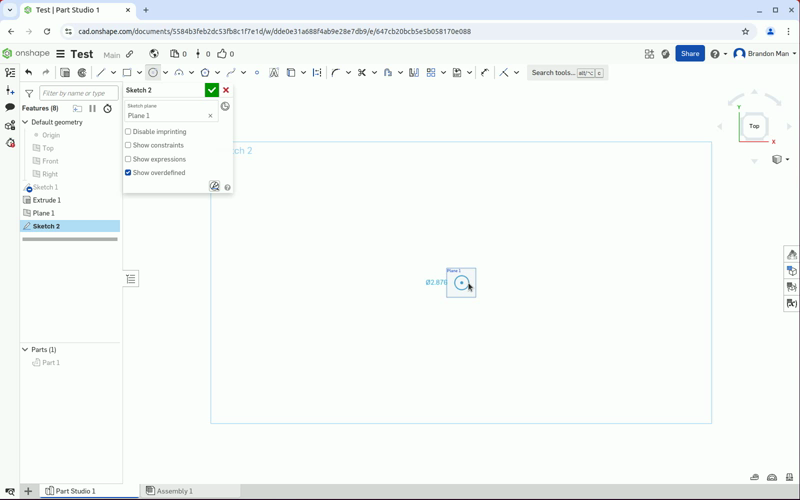
mouse_move(466, 281)
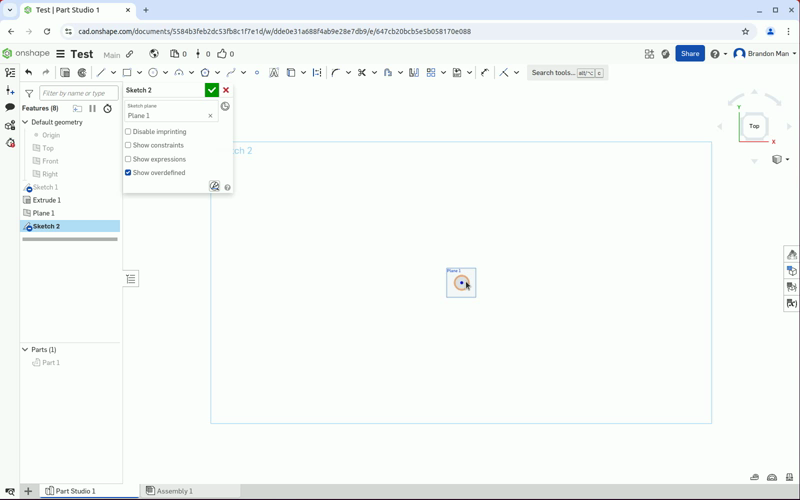
scroll(6)
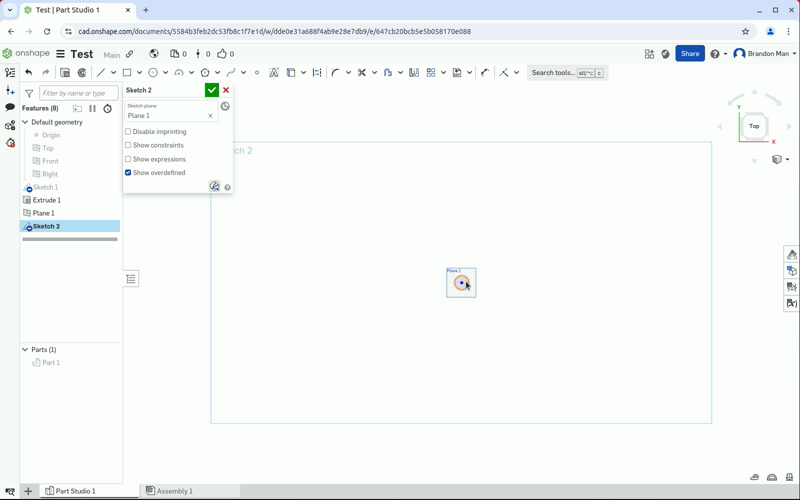
scroll(6)
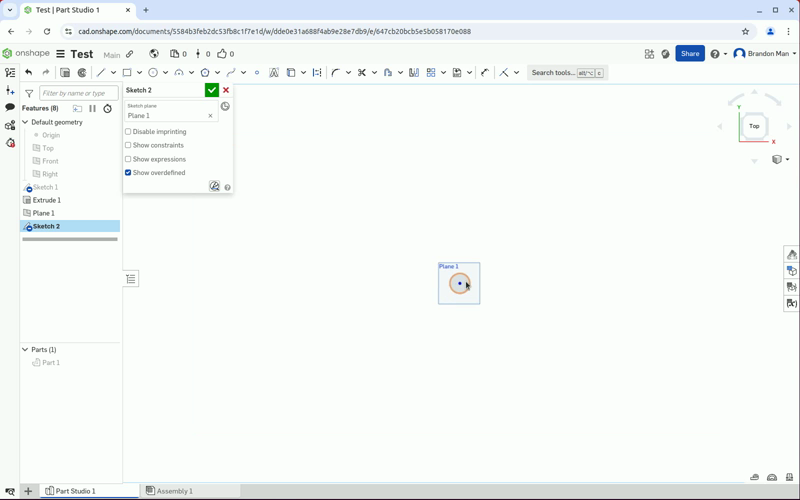
scroll(6)
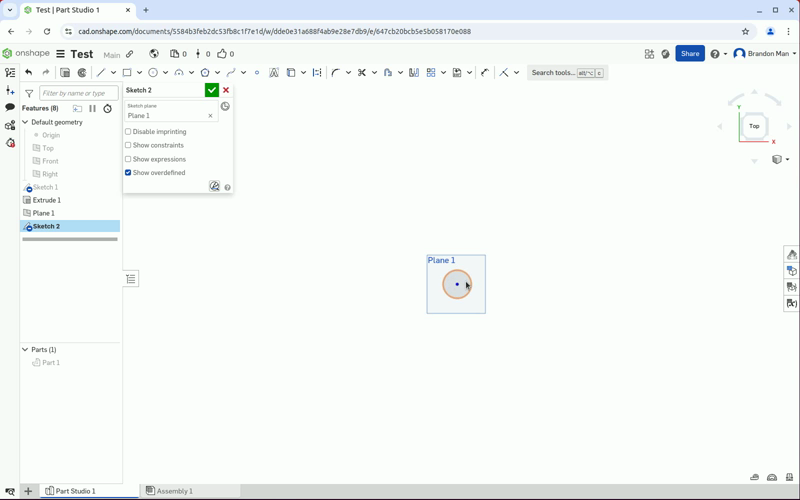
scroll(6)
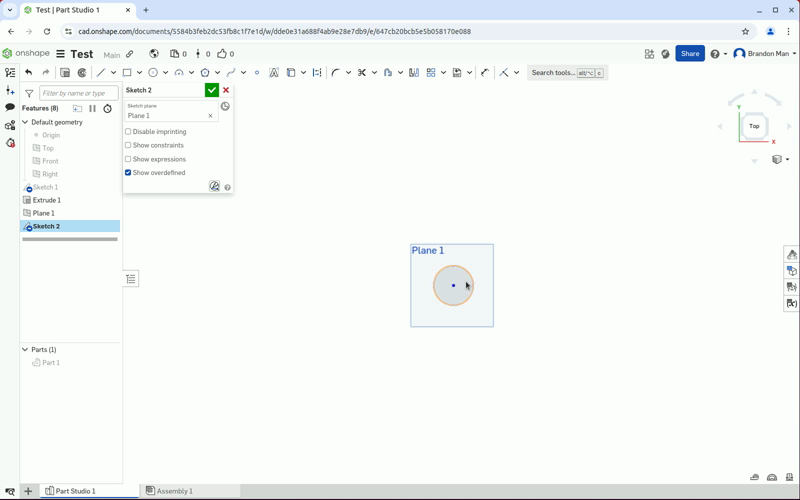
scroll(6)
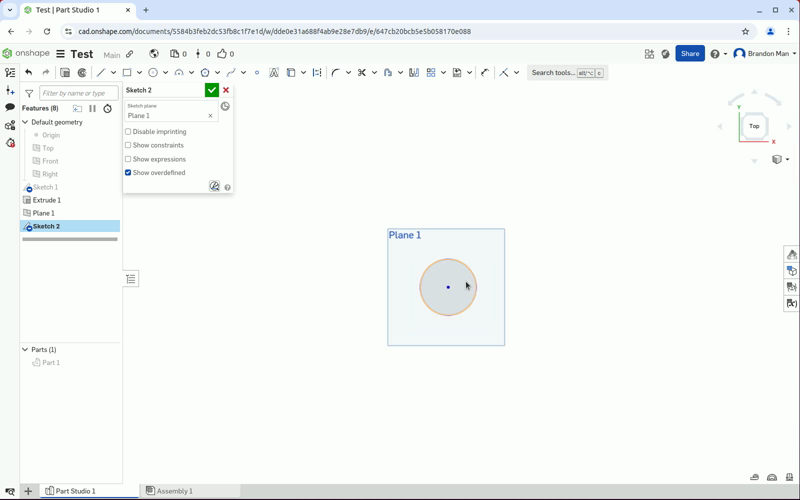
scroll(6)
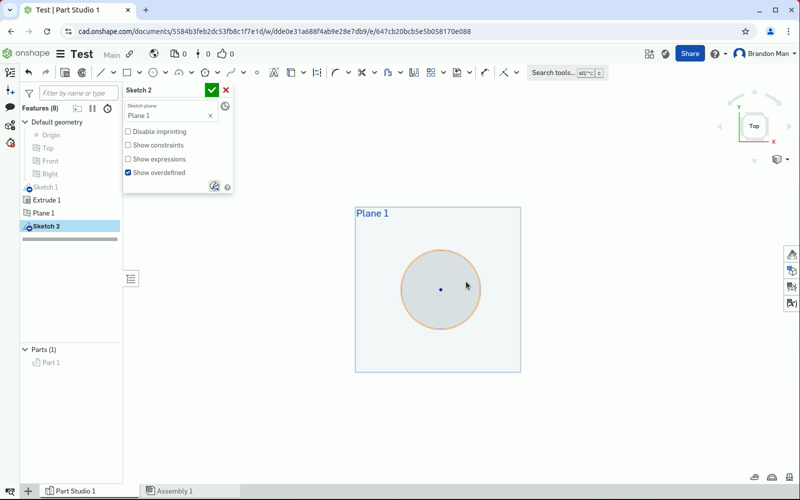
scroll(6)
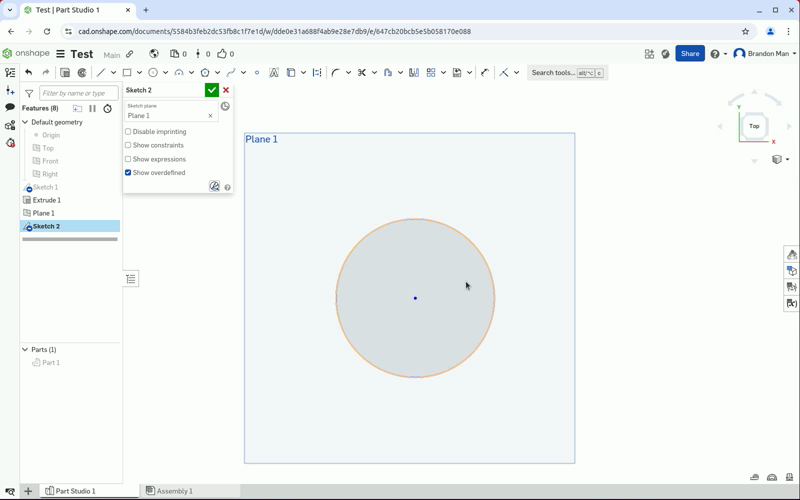
click(466, 281)
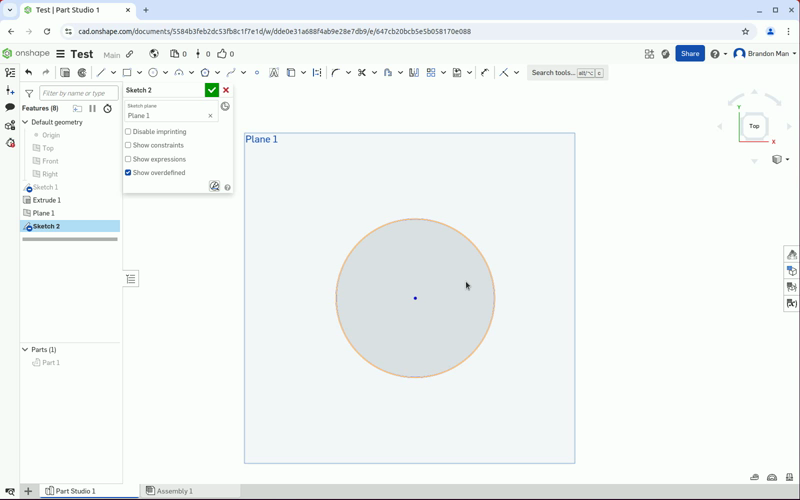
scroll(-6)
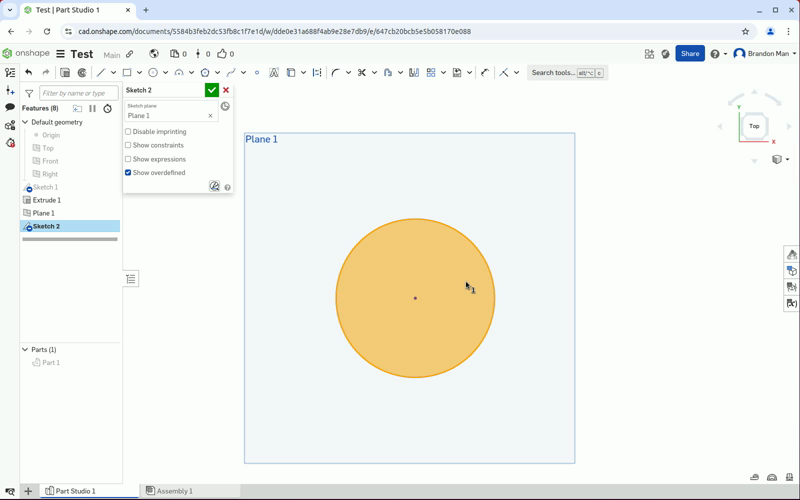
scroll(-6)
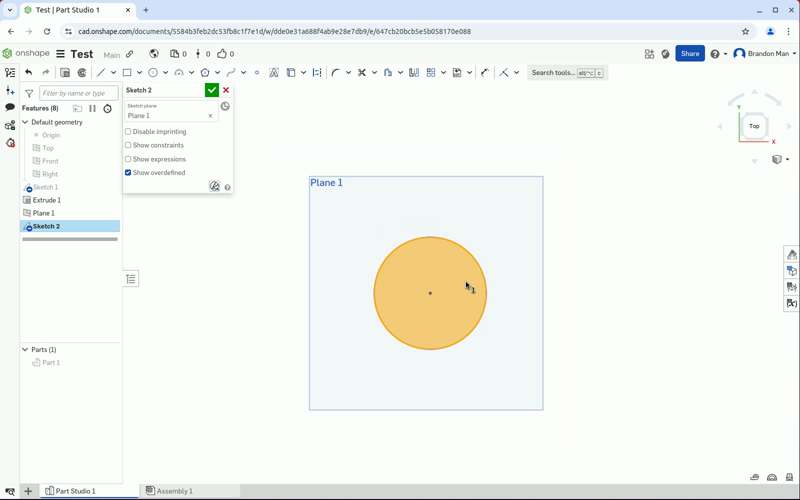
scroll(-6)
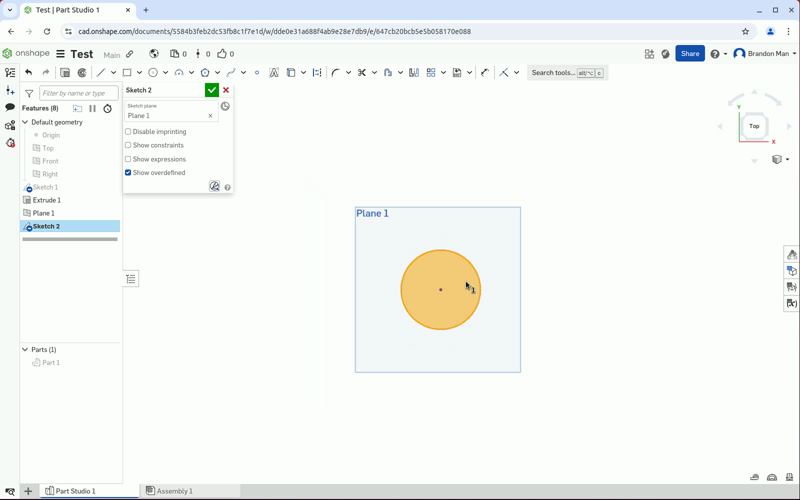
scroll(-6)
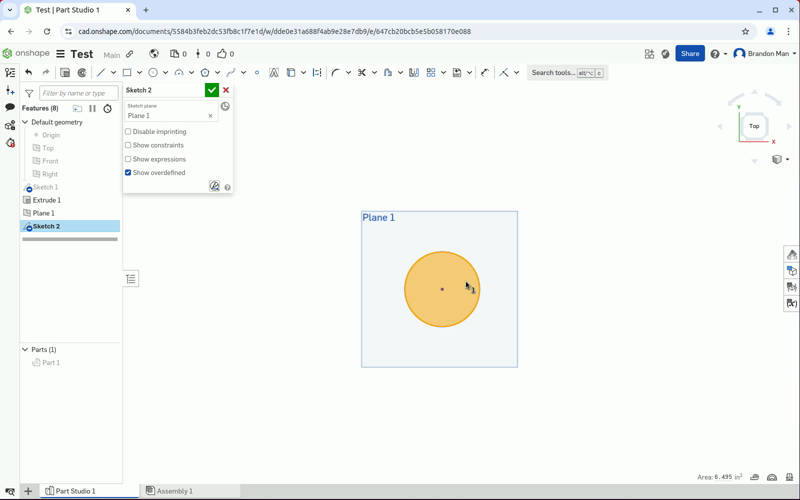
scroll(-6)
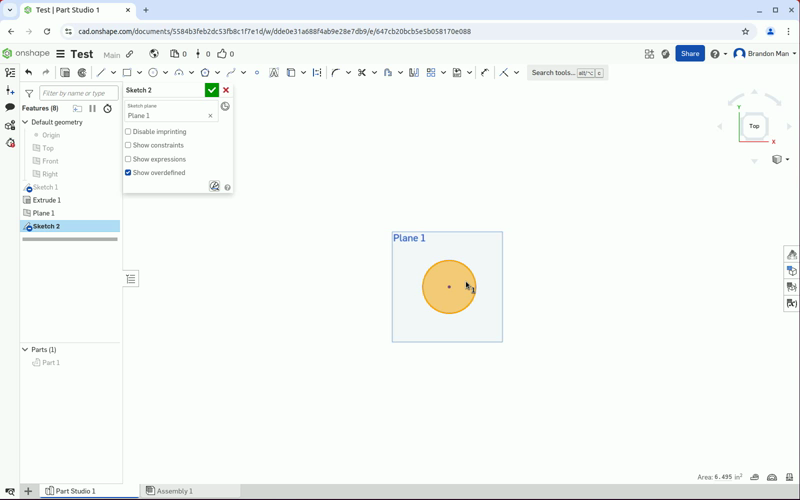
scroll(-6)
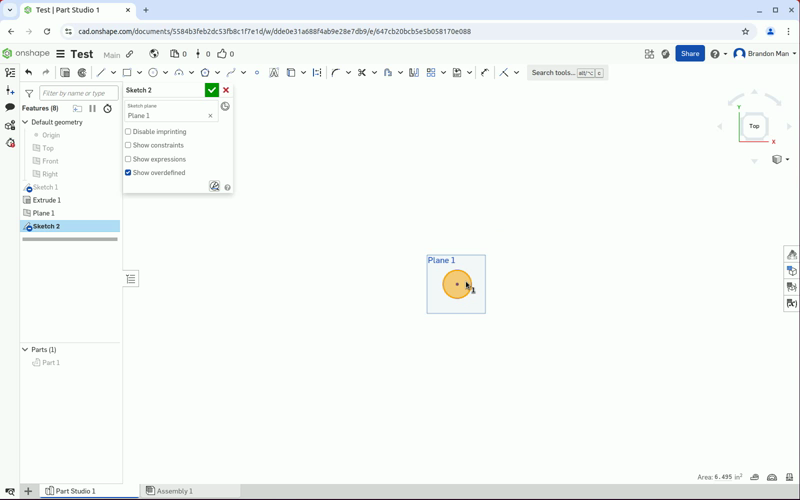
scroll(-6)
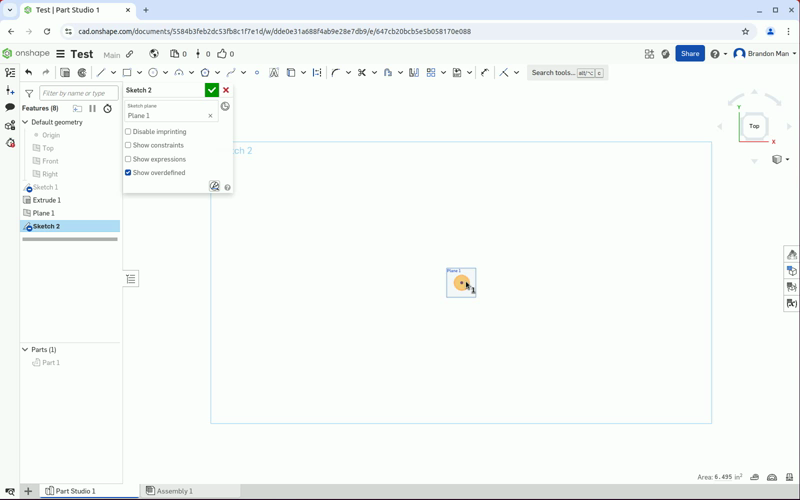
mouse_move(73, 352)
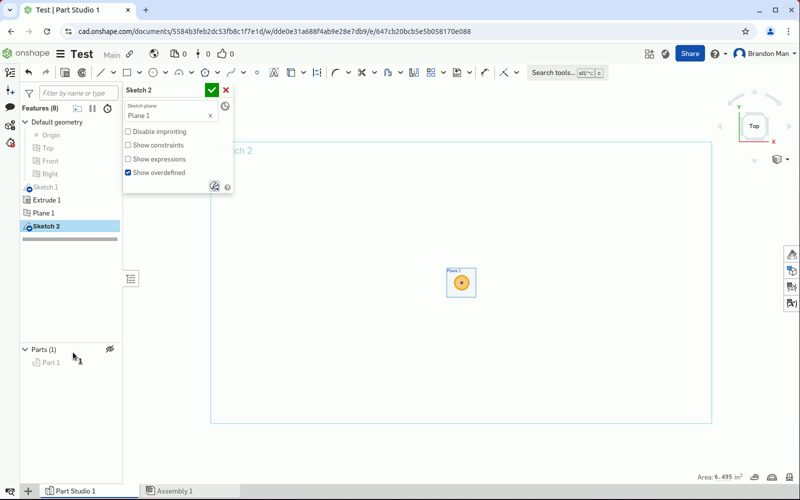
key(shift+y)
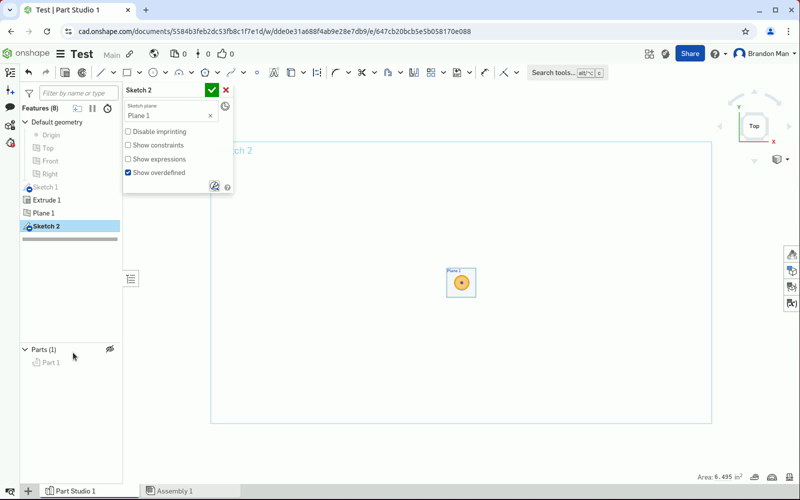
key(shift+e)
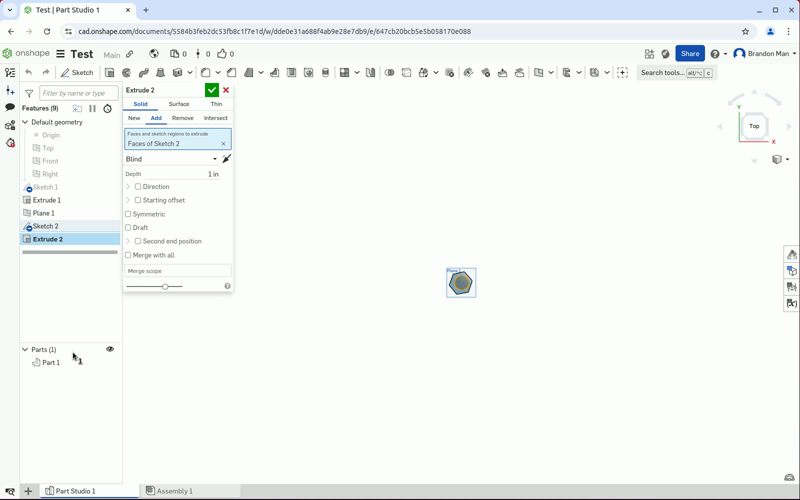
mouse_move(143, 106)
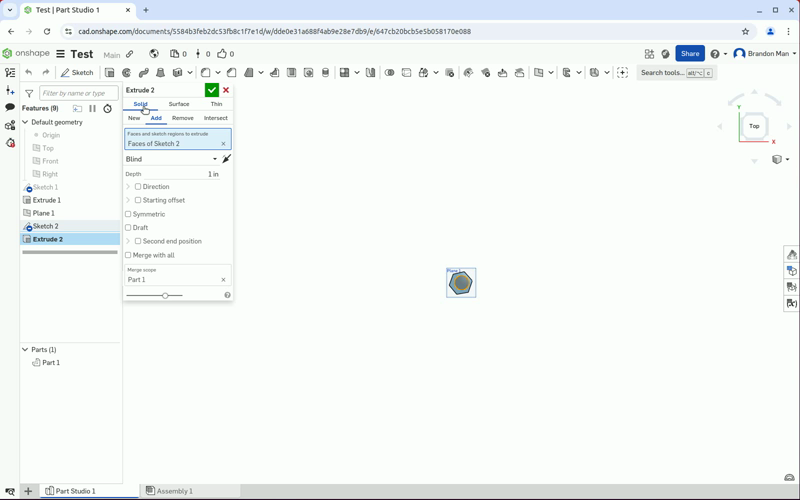
click(143, 106)
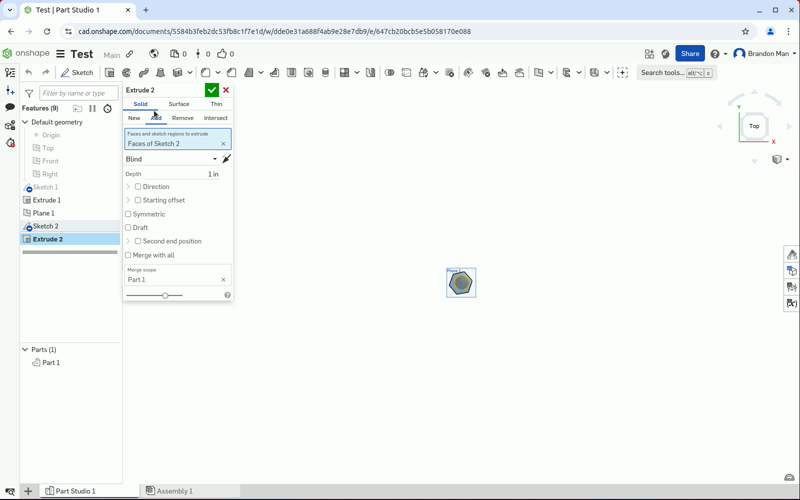
mouse_move(186, 120)
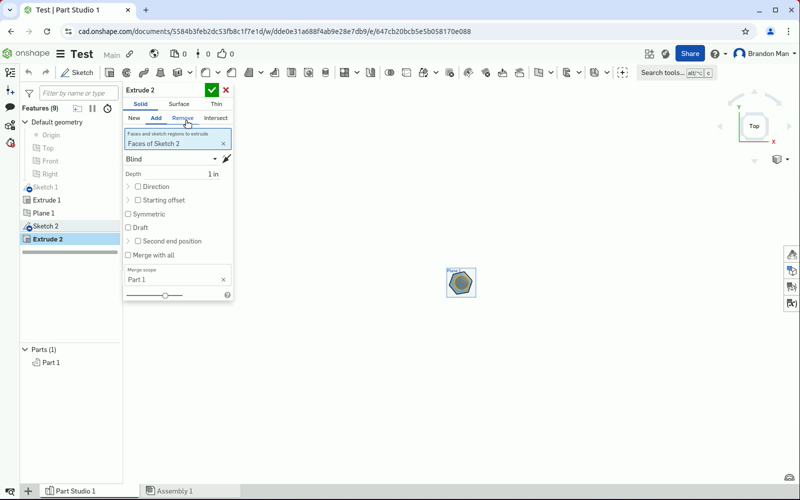
click(186, 120)
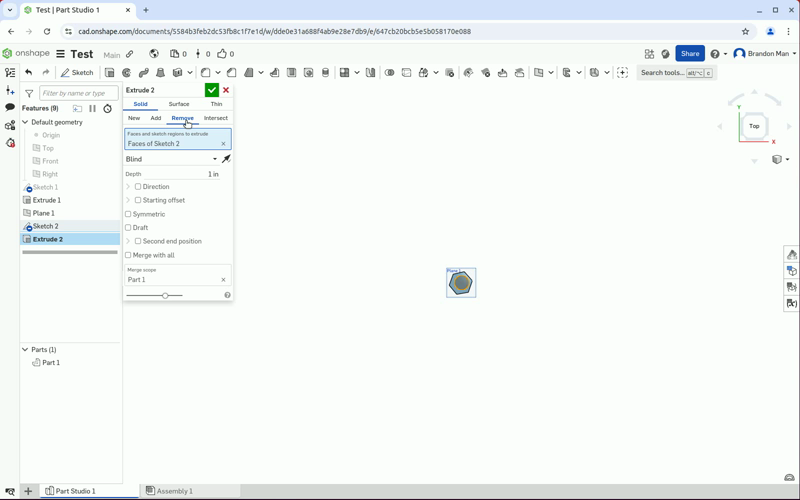
key(tab, 4)
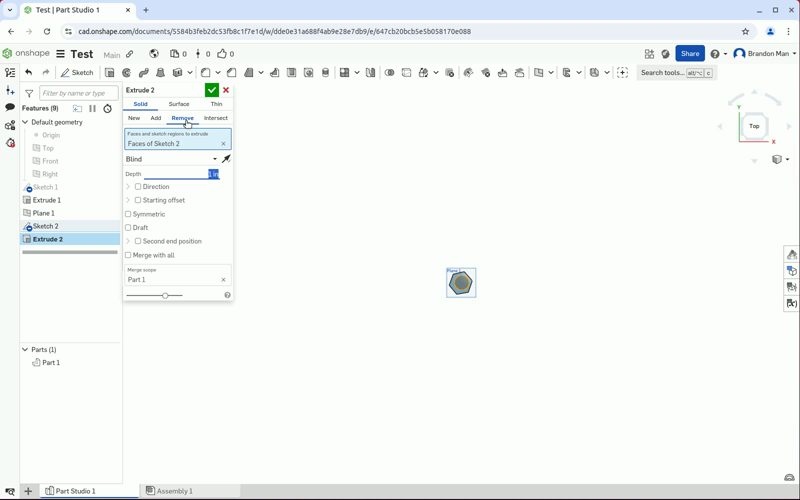
text(7.943)
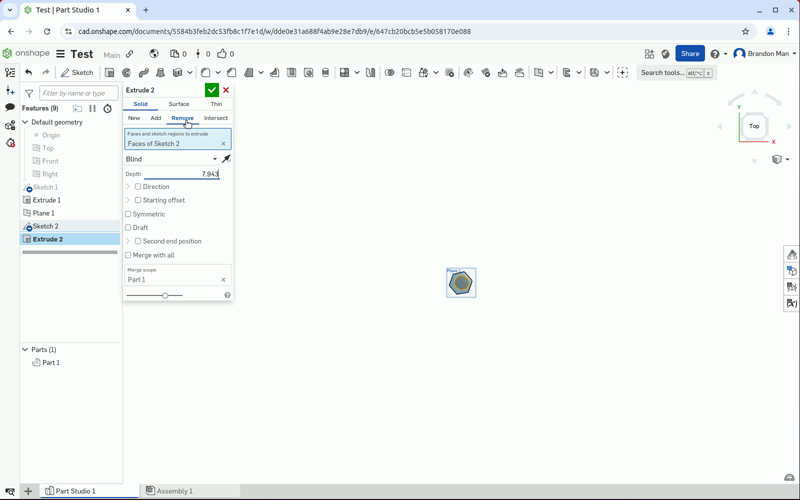
key(tab, 6)
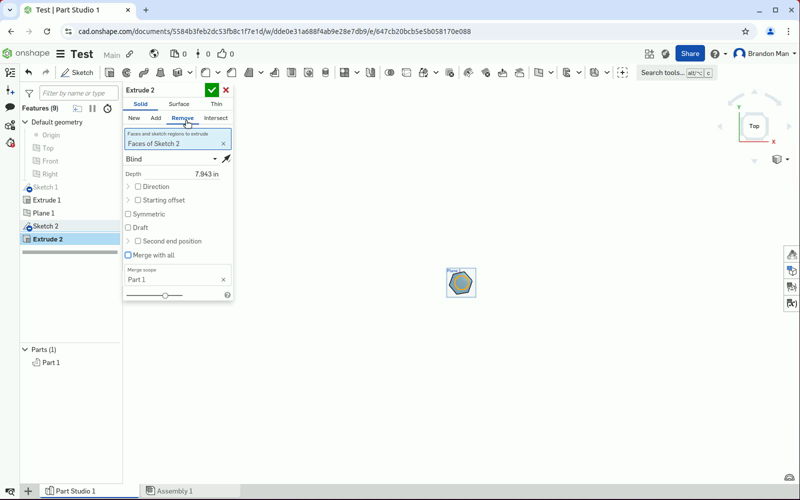
key(space)
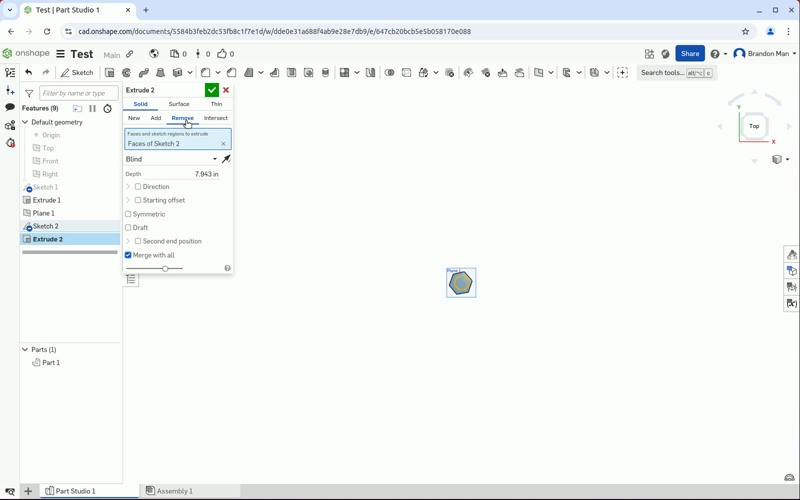
key(enter)
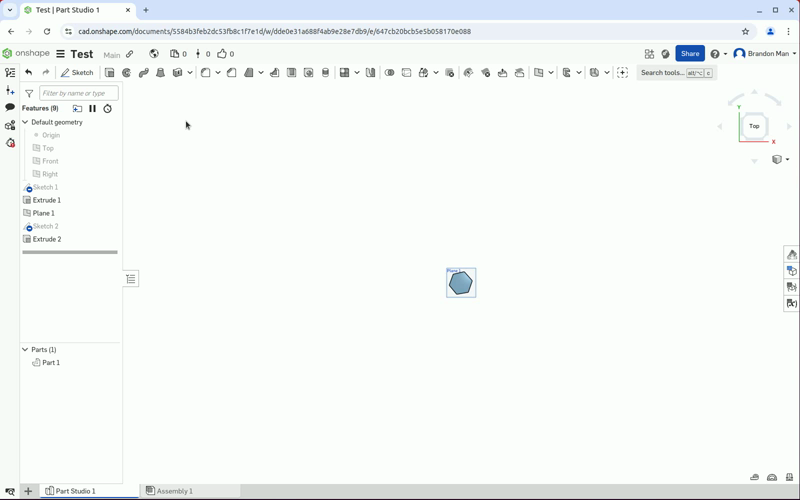
key(shift+h)
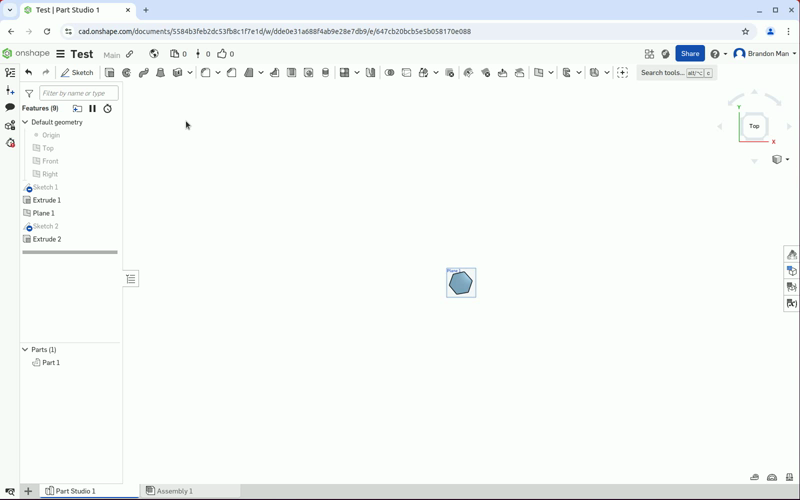
key(shift+h)
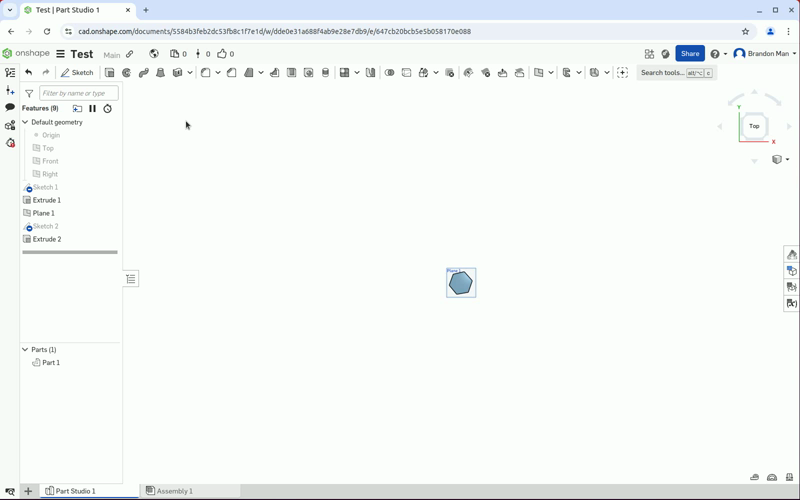
mouse_move(73, 189)
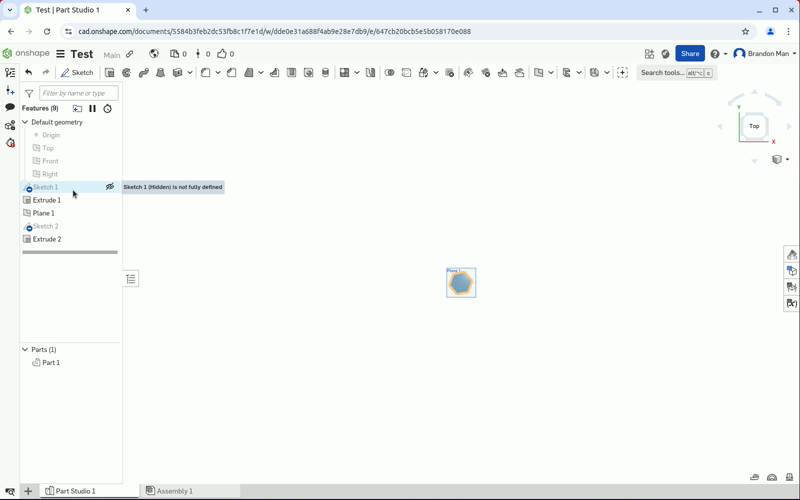
click(73, 189)
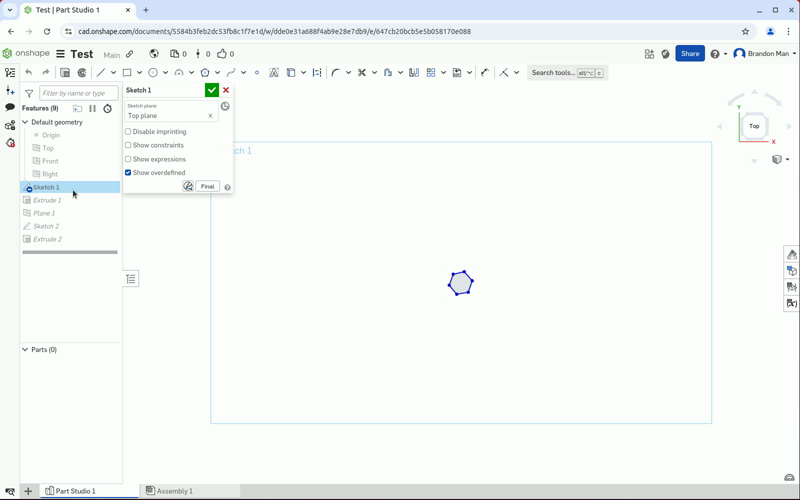
mouse_move(229, 92)
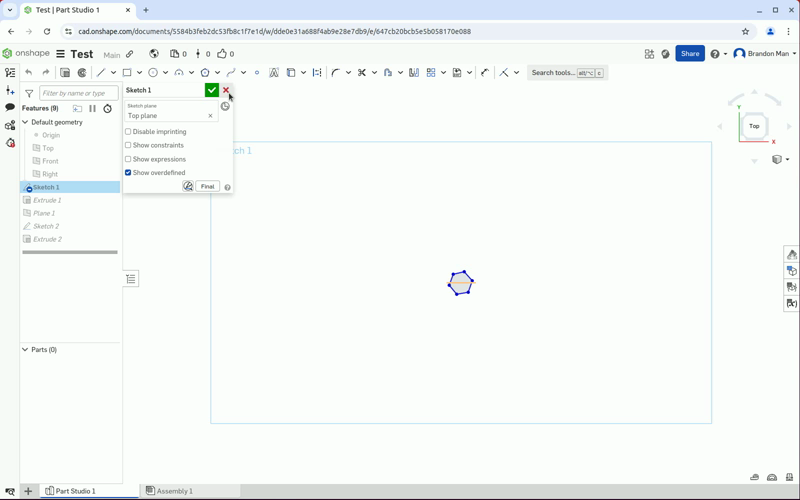
click(229, 92)
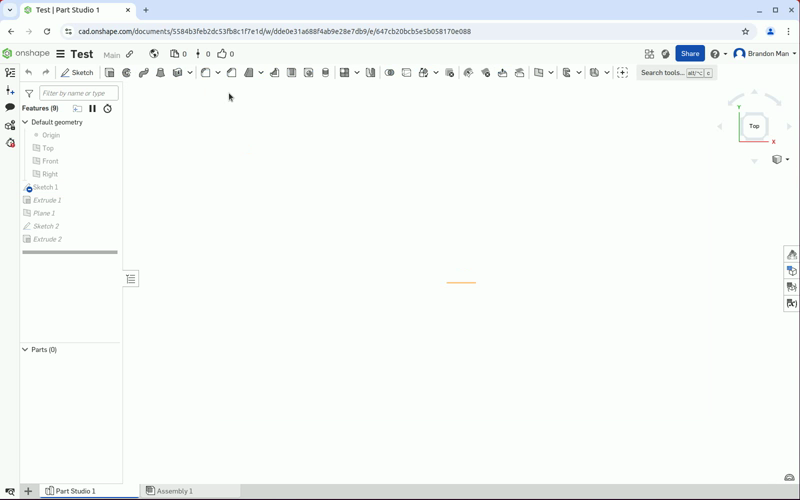
key(shift+s)
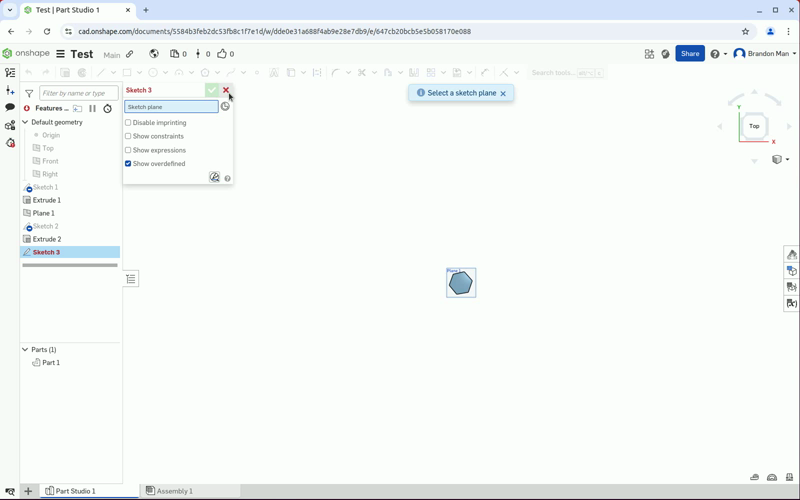
mouse_move(73, 215)
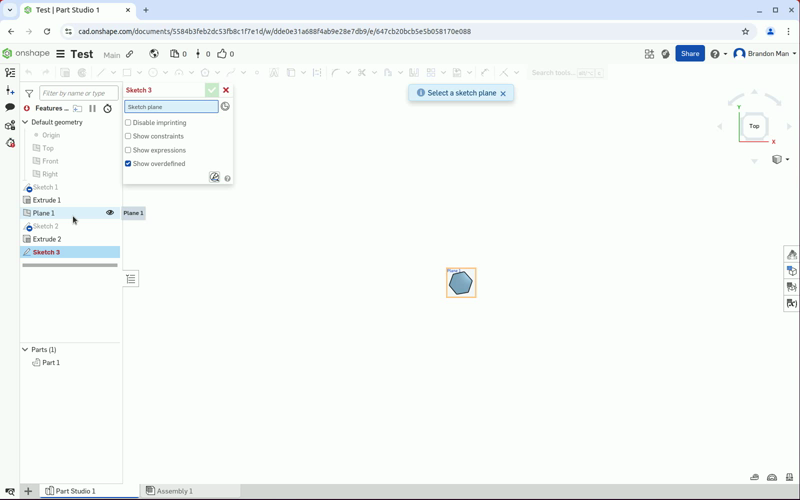
click(73, 215)
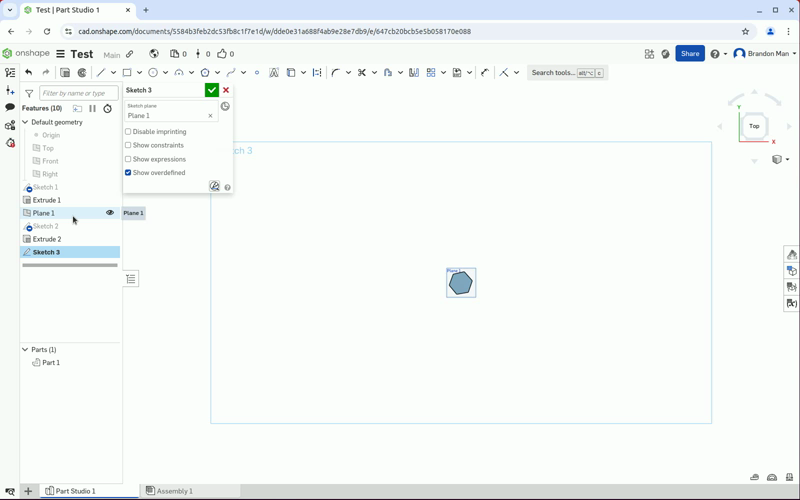
mouse_move(73, 352)
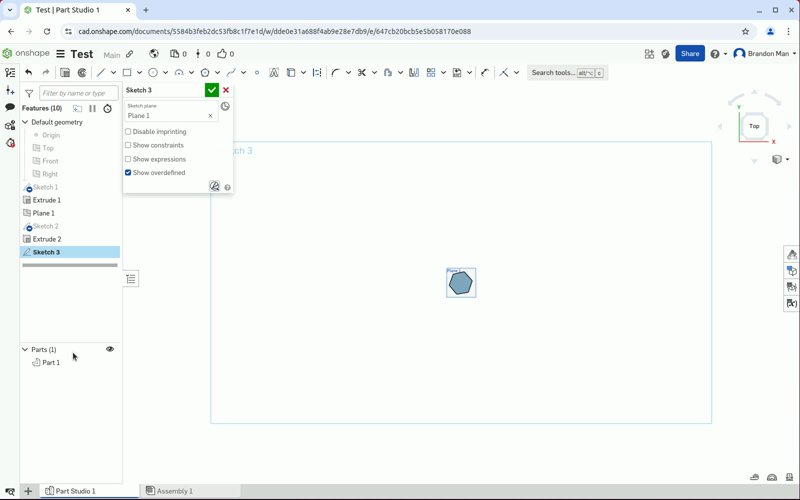
key(y)
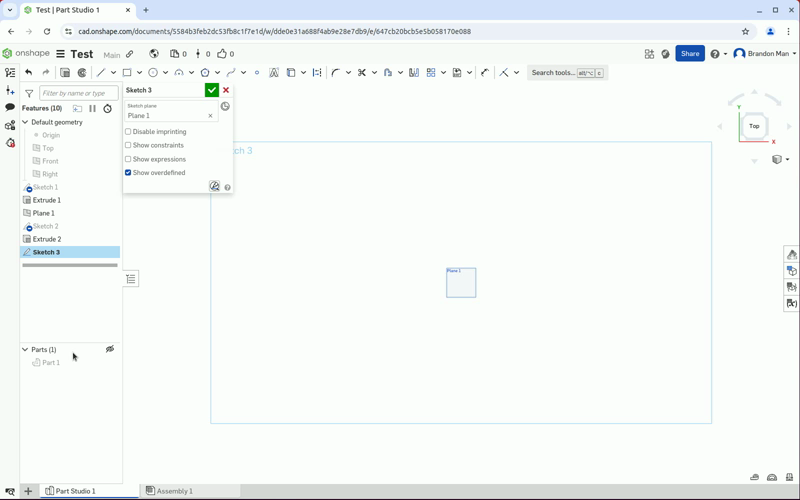
key(c)
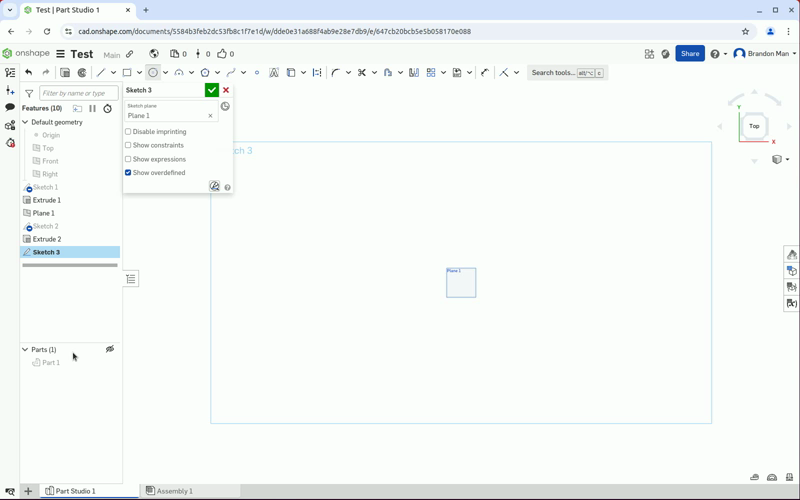
key_down(shift)
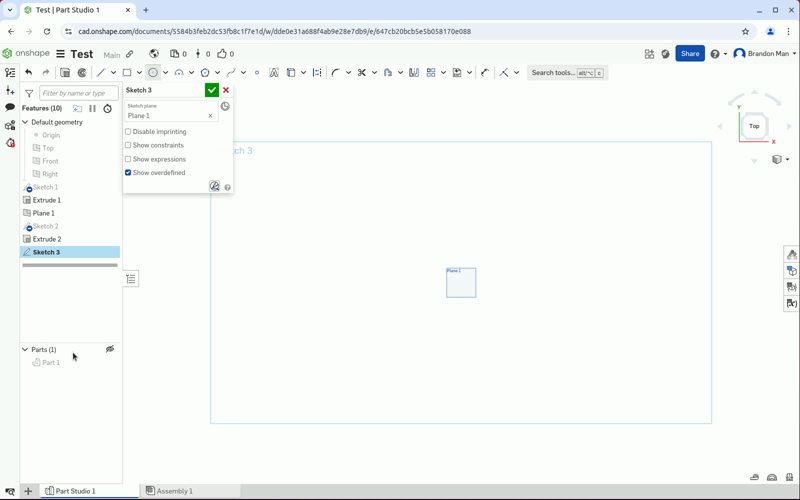
mouse_move(461, 282)
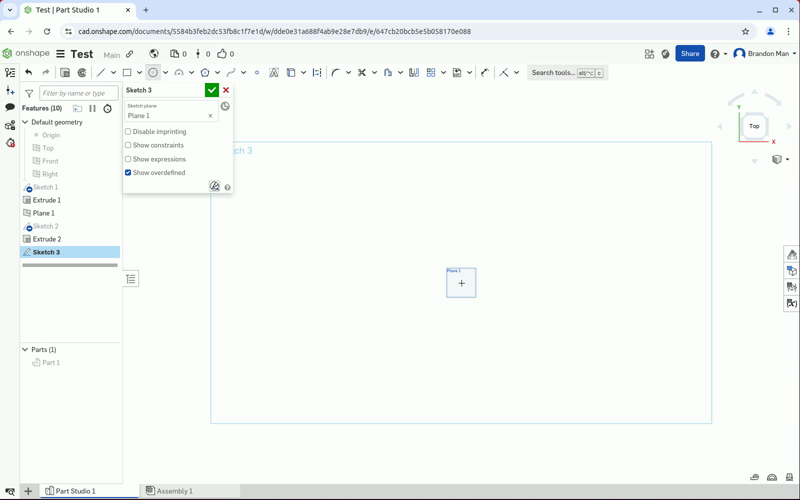
click(461, 282)
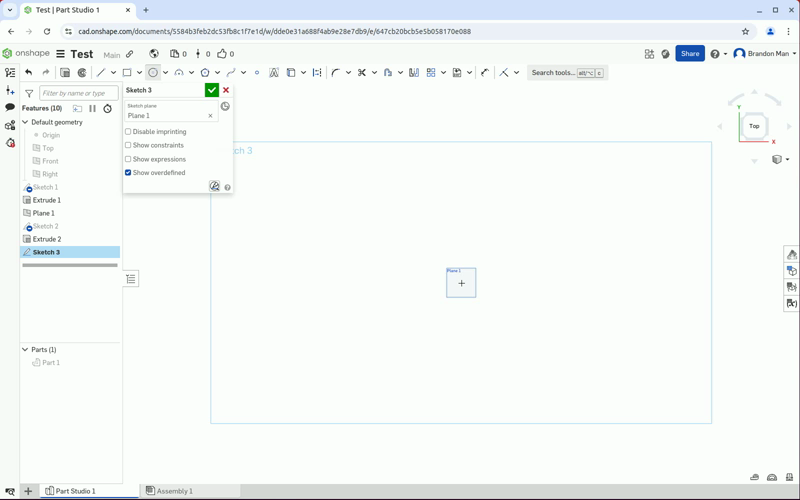
key_up(shift)
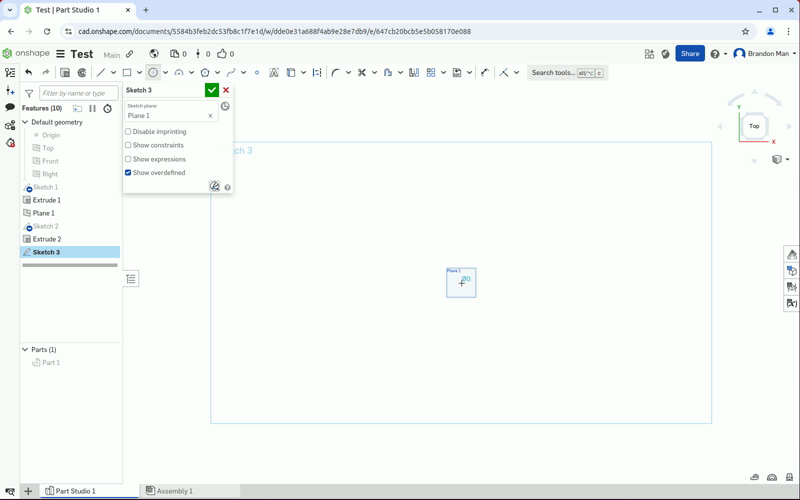
mouse_move(468, 282)
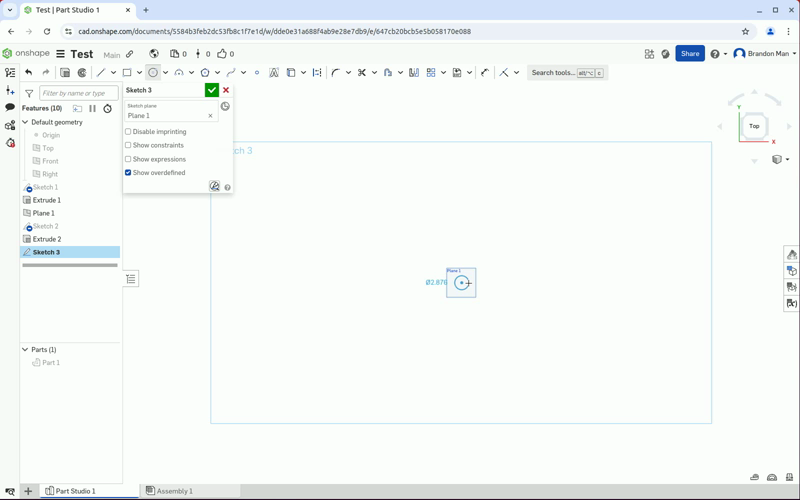
click(468, 282)
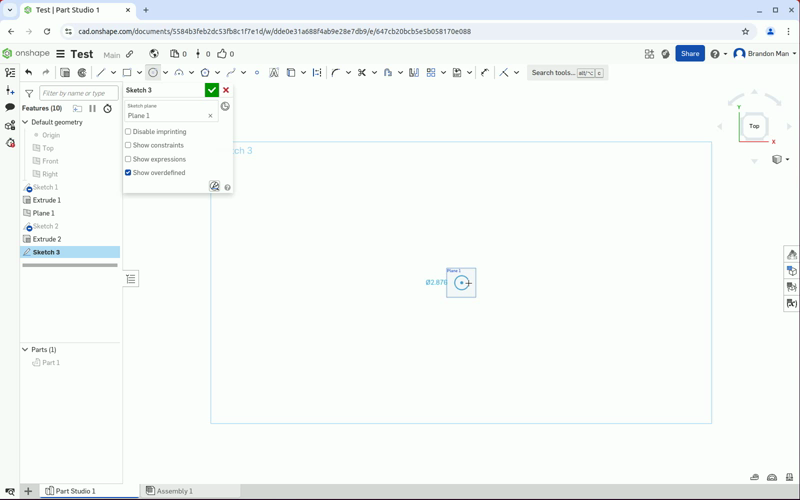
key(esc)
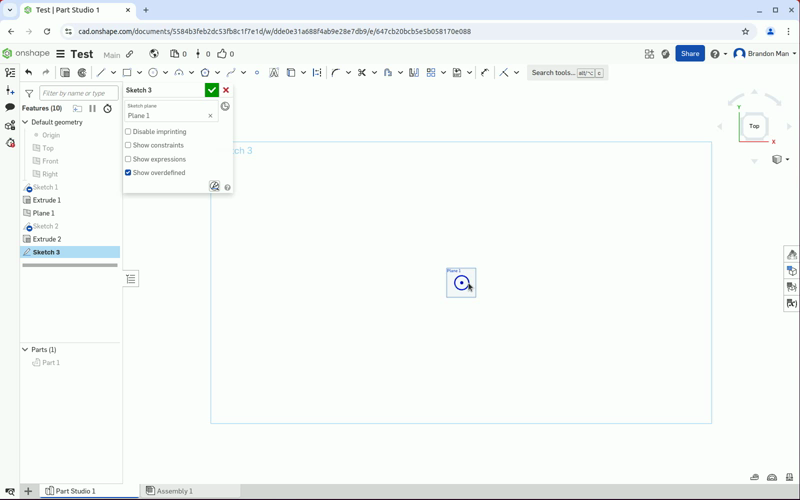
mouse_move(457, 282)
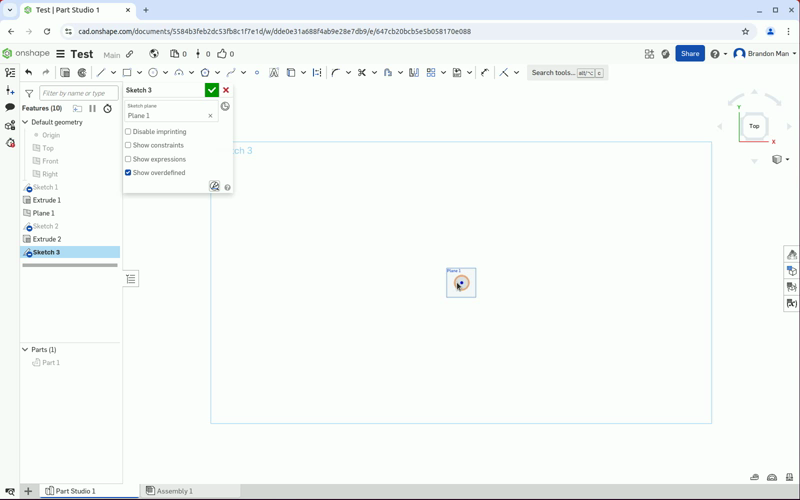
scroll(6)
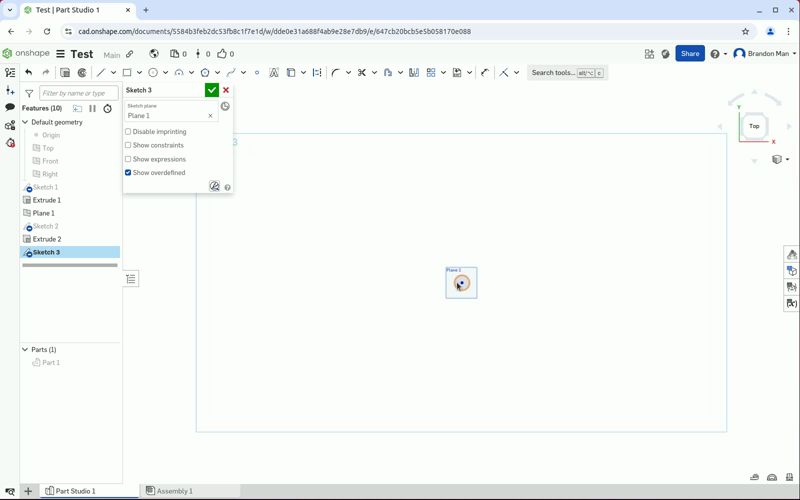
scroll(6)
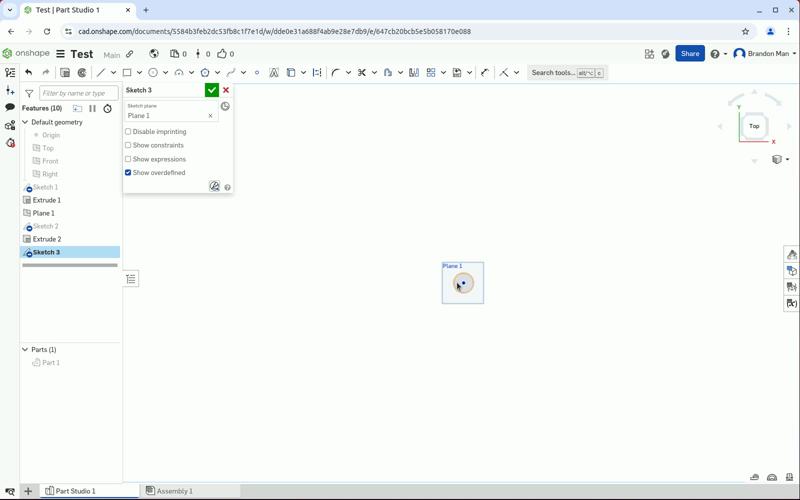
scroll(6)
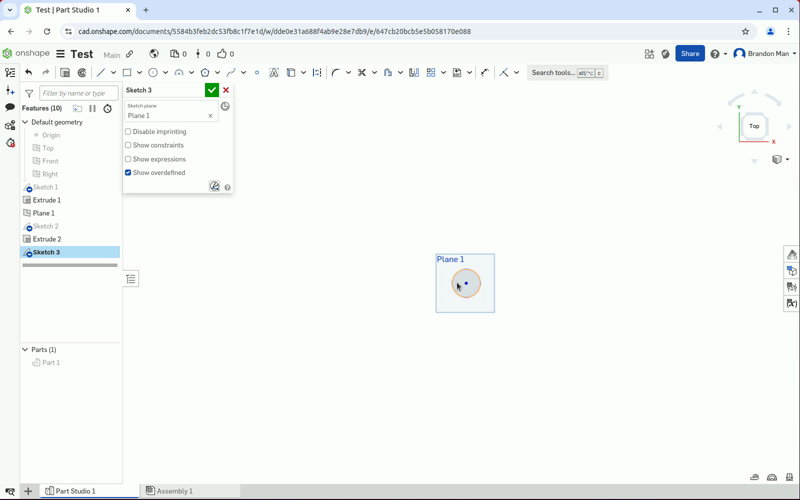
scroll(6)
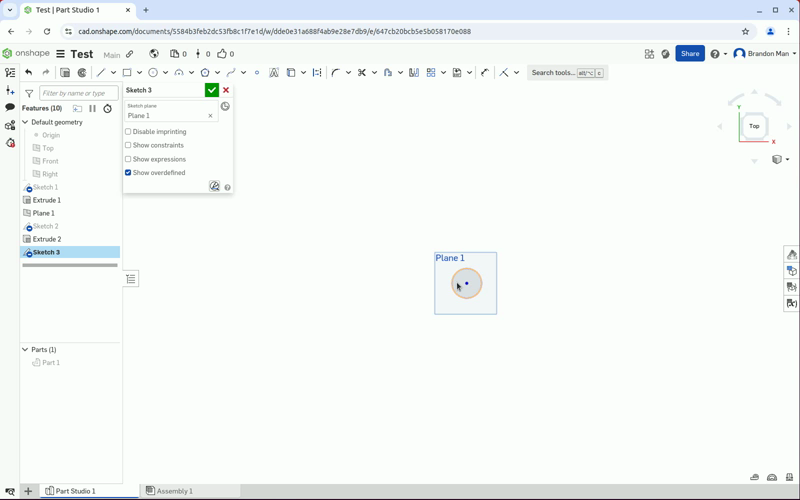
scroll(6)
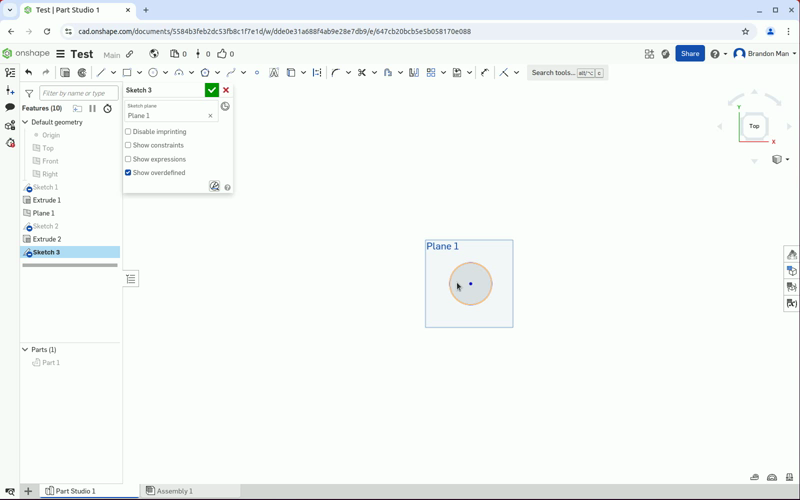
scroll(6)
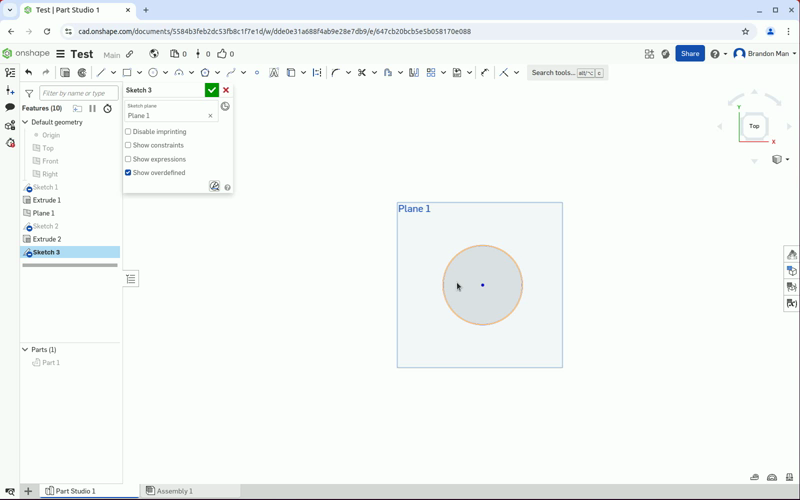
scroll(6)
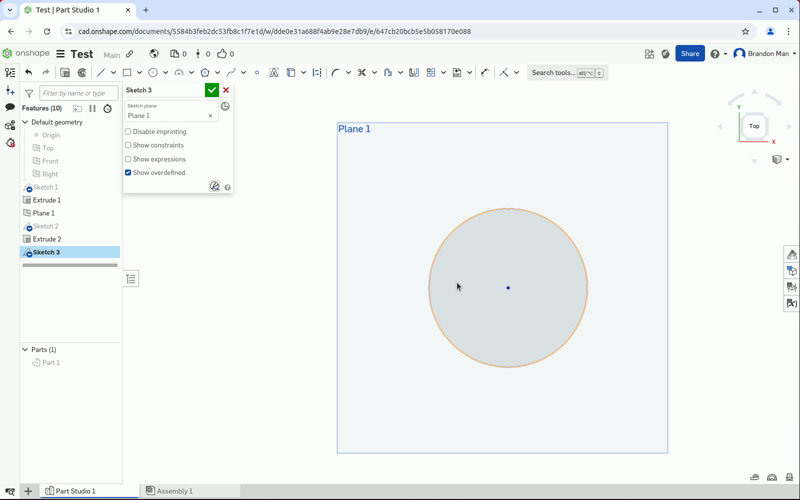
click(457, 282)
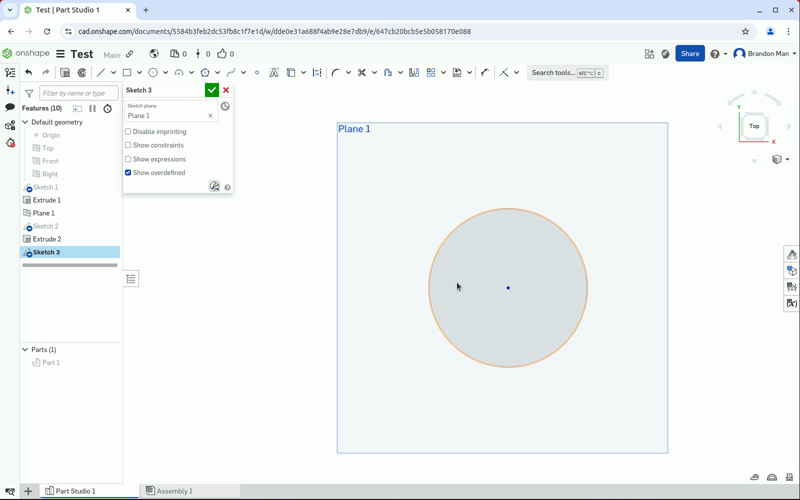
scroll(-6)
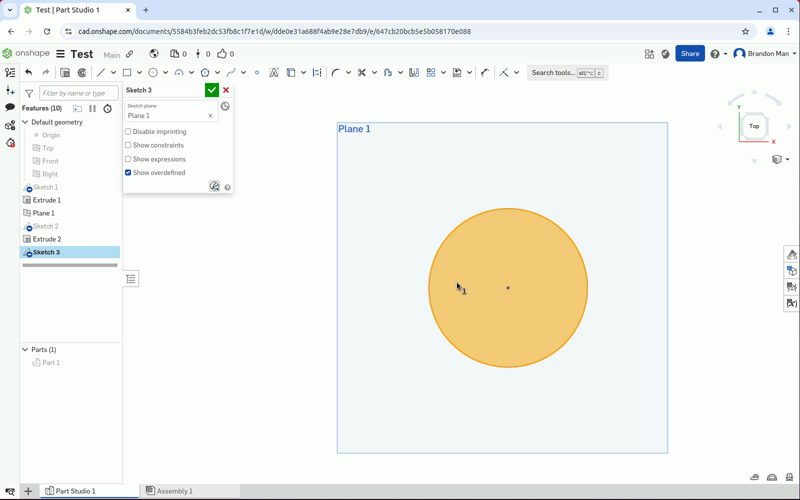
scroll(-6)
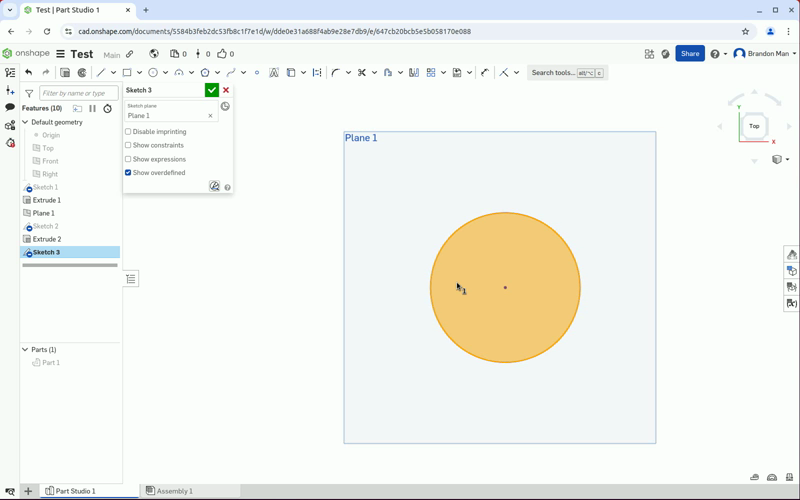
scroll(-6)
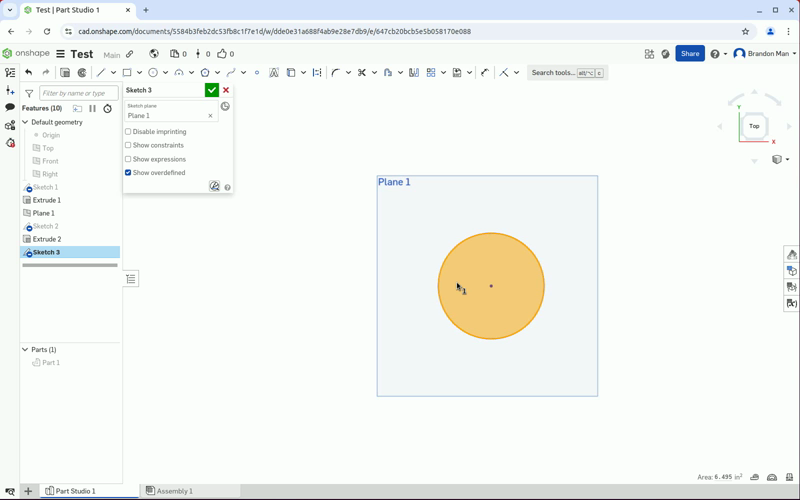
scroll(-6)
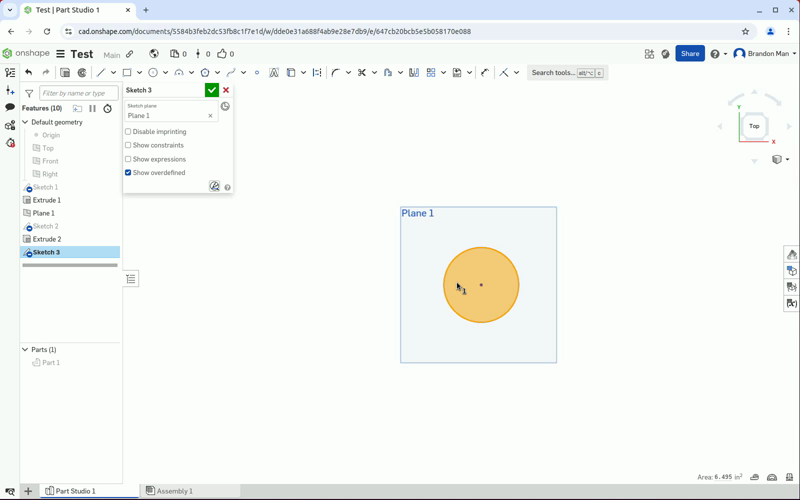
scroll(-6)
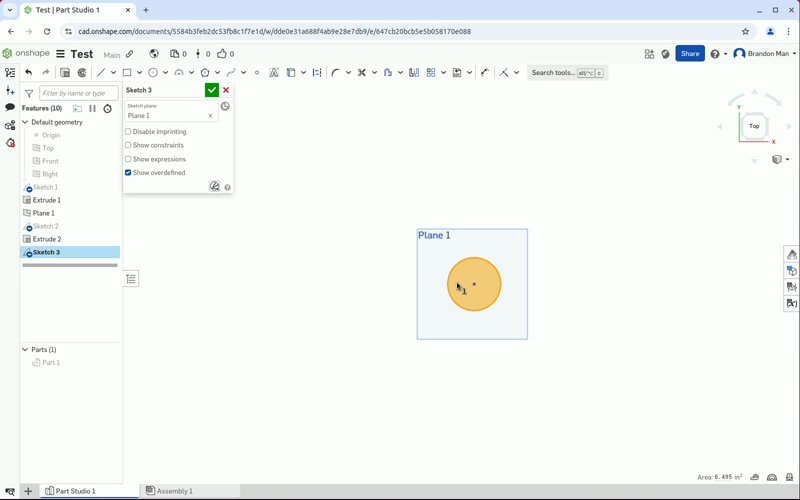
scroll(-6)
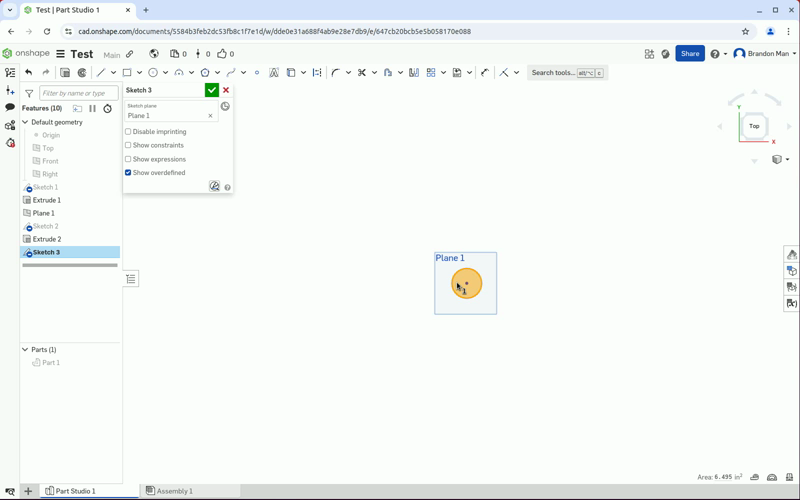
scroll(-6)
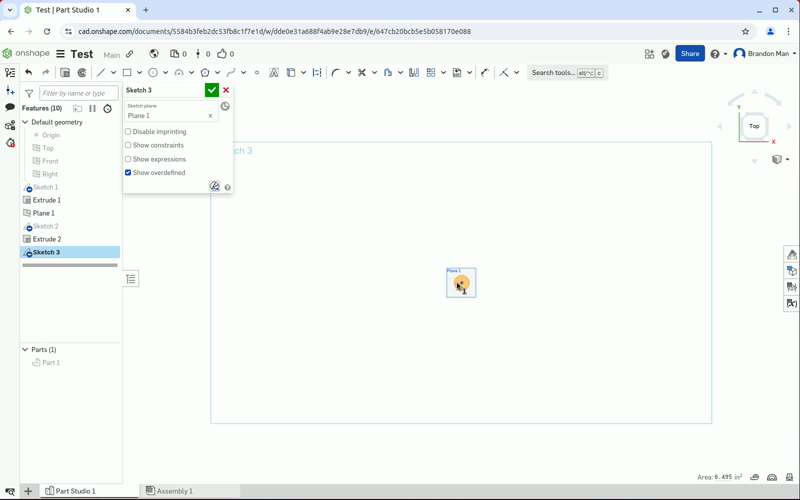
mouse_move(73, 352)
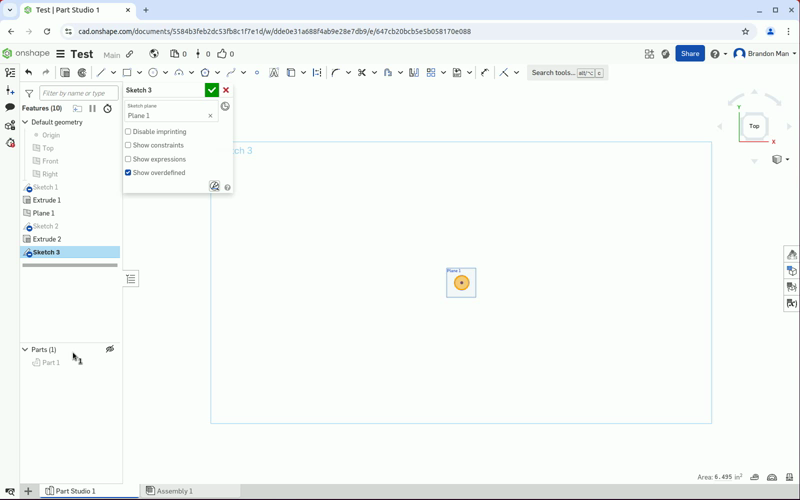
key(shift+y)
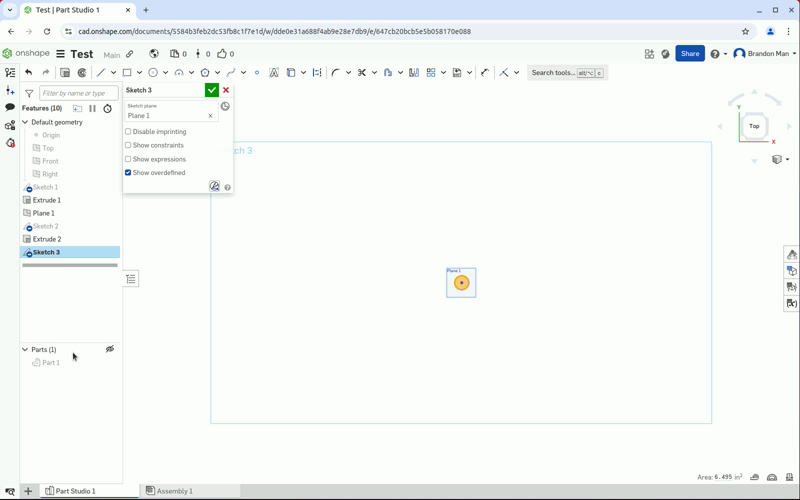
key(shift+e)
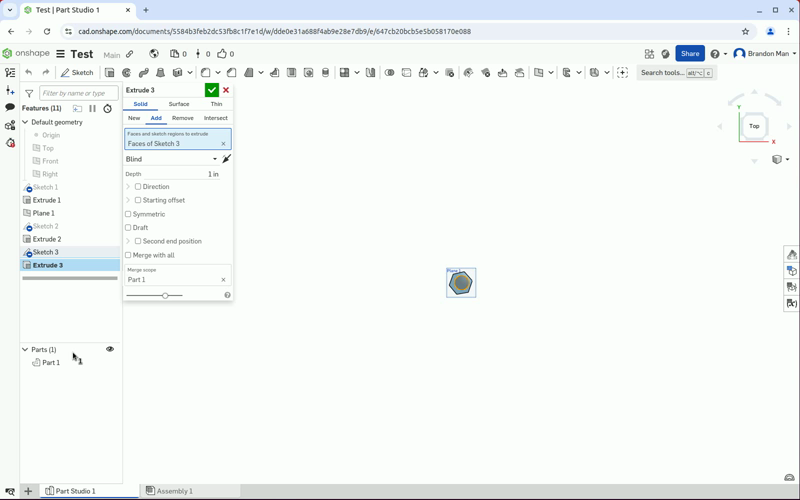
mouse_move(143, 106)
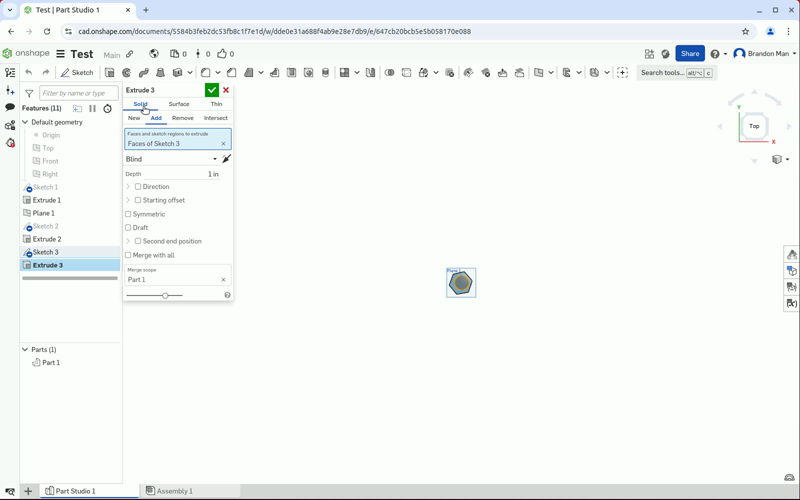
click(143, 106)
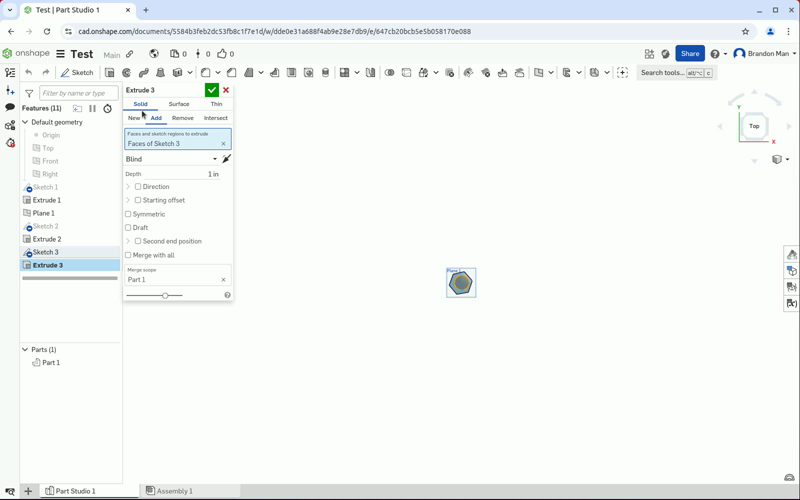
mouse_move(137, 120)
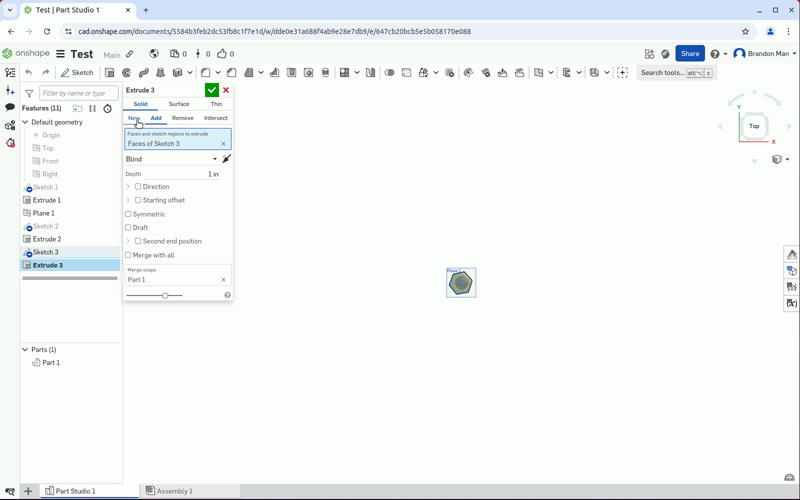
click(137, 120)
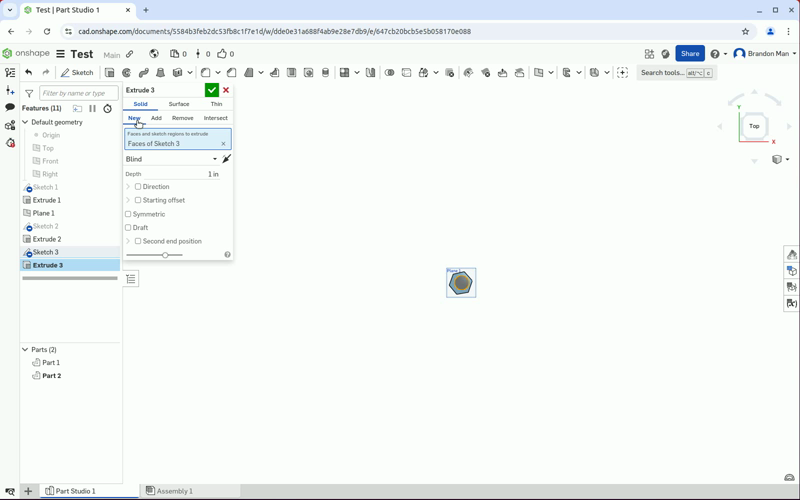
key(tab, 4)
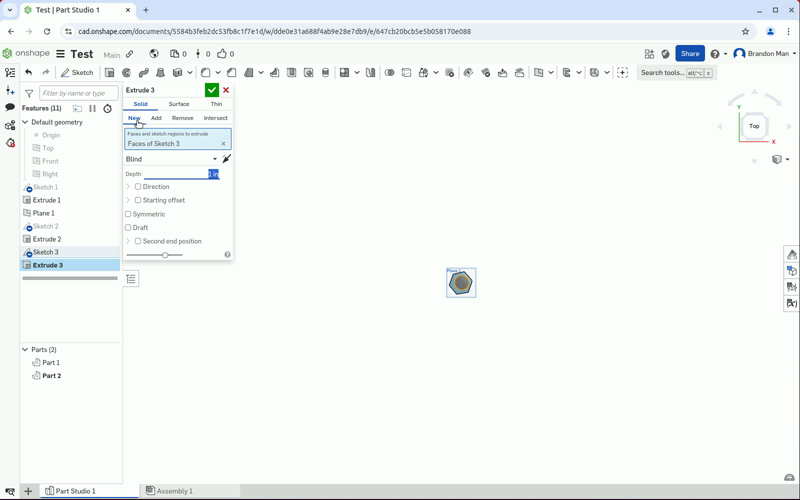
text(22.386)
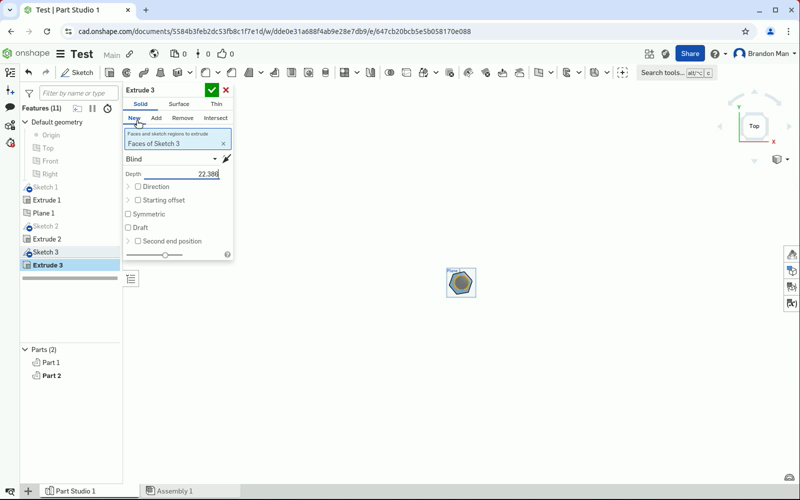
key(enter)
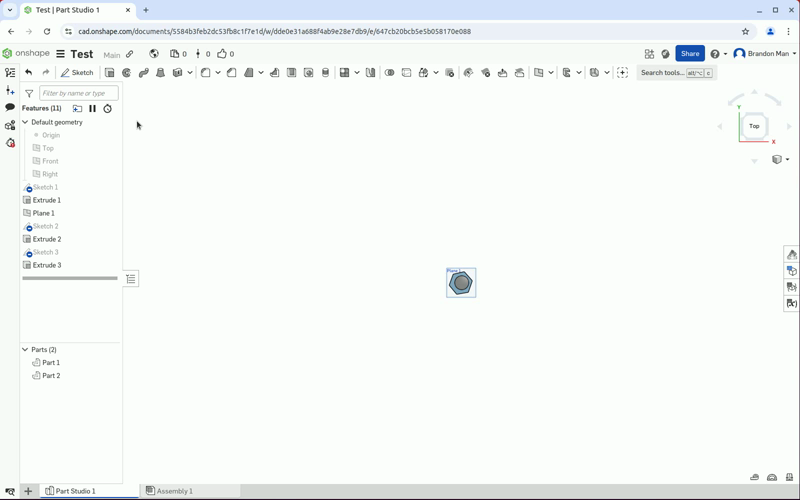
key(shift+h)
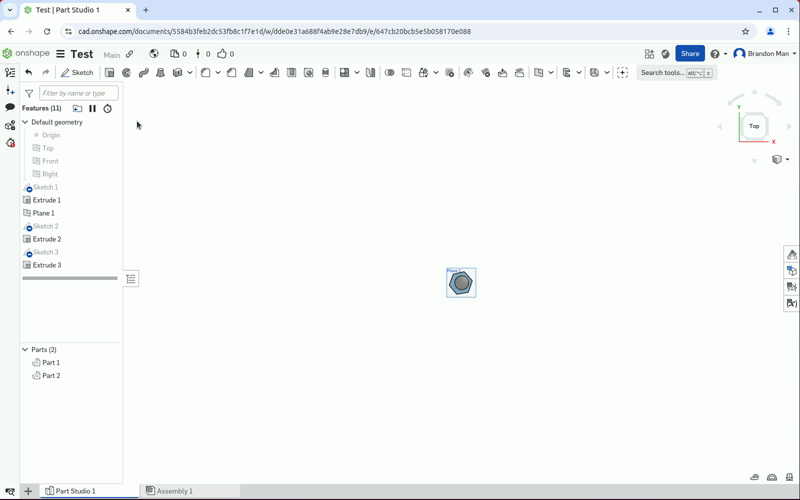
key(shift+h)
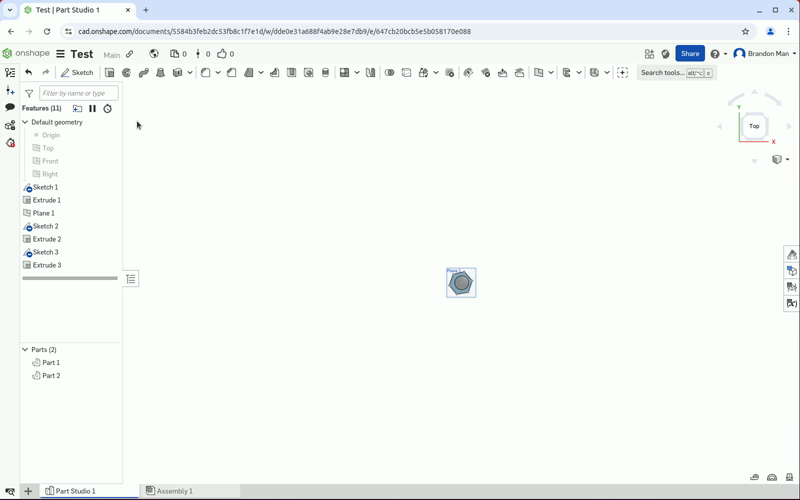
key(shift+7)
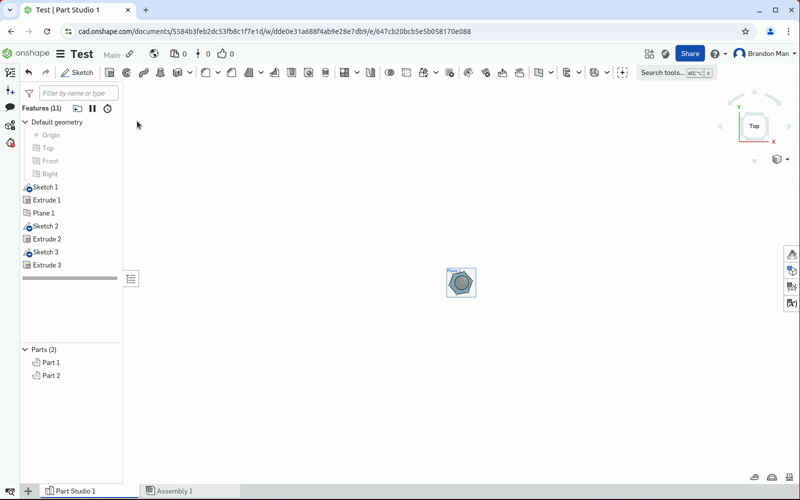
key(up, 3)
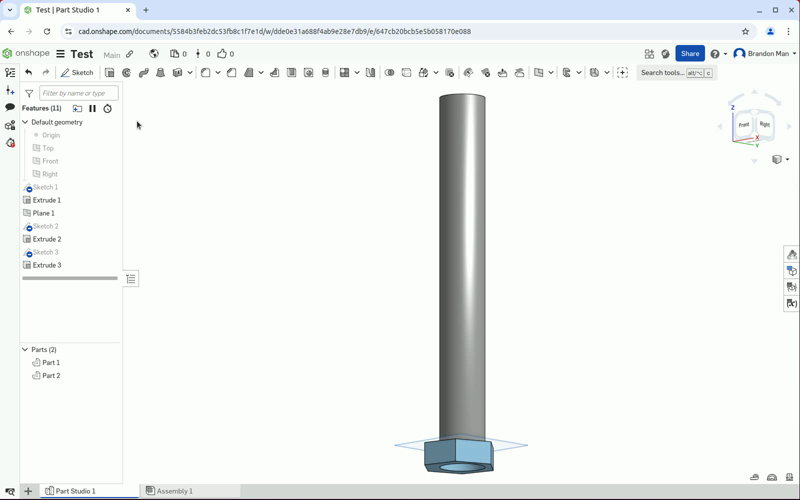
key(left, 3)
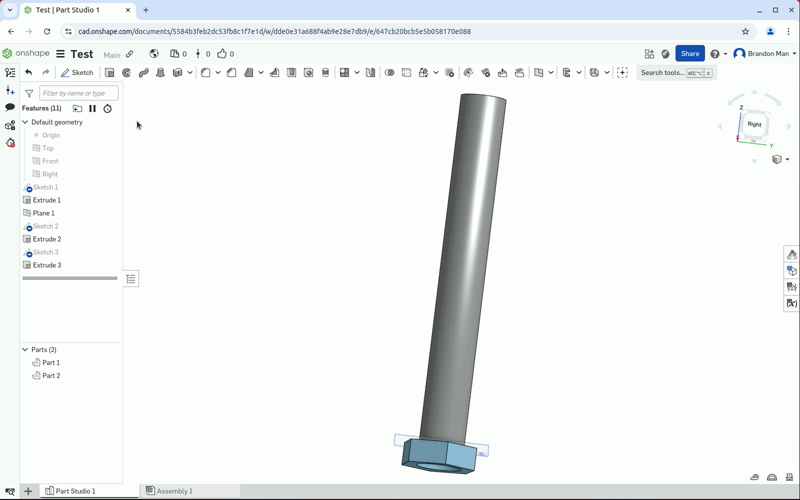
key(right, 3)
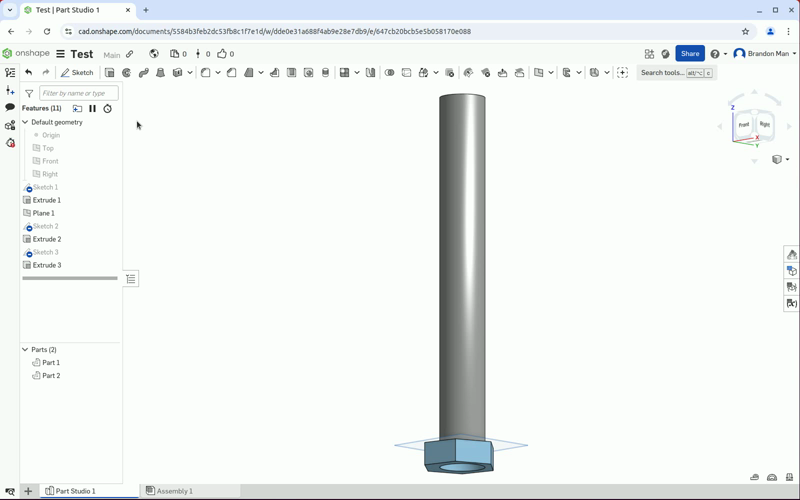
key(down, 3)
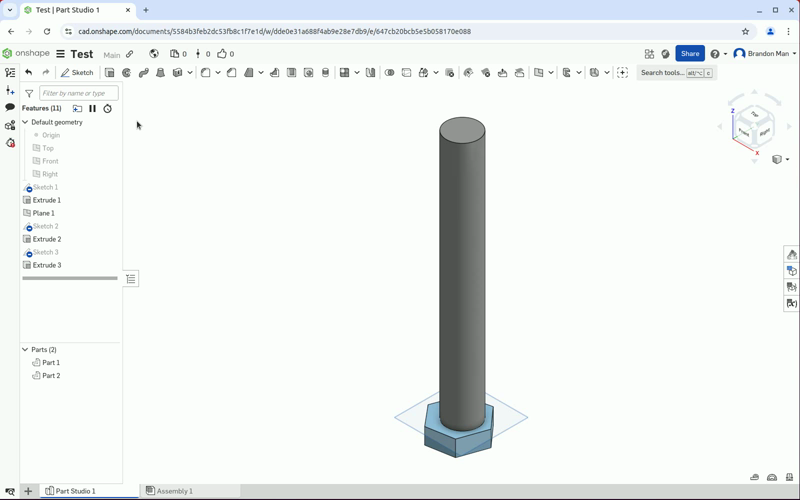
mouse_move(73, 189)
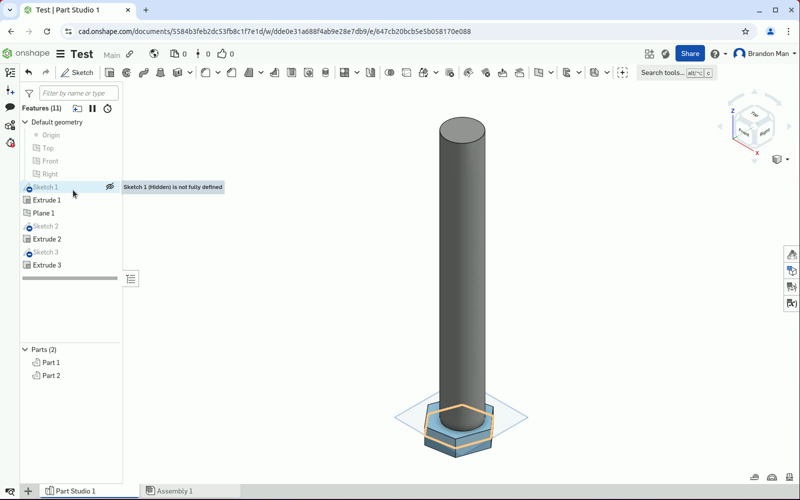
click(73, 189)